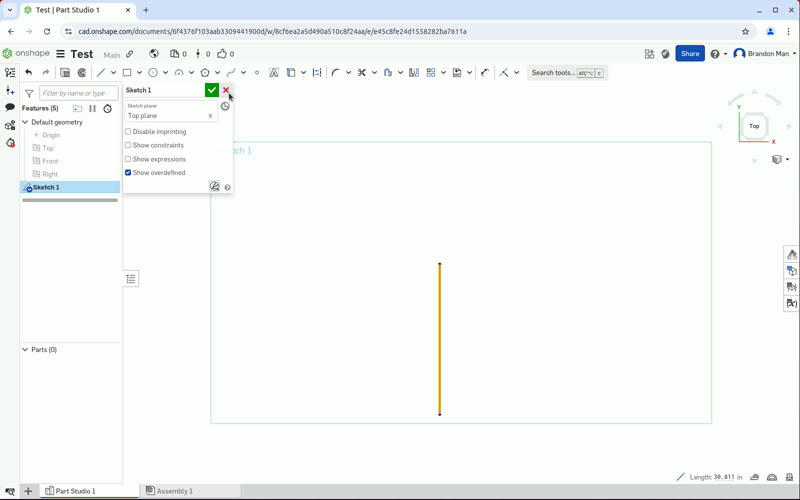
key(shift+h)
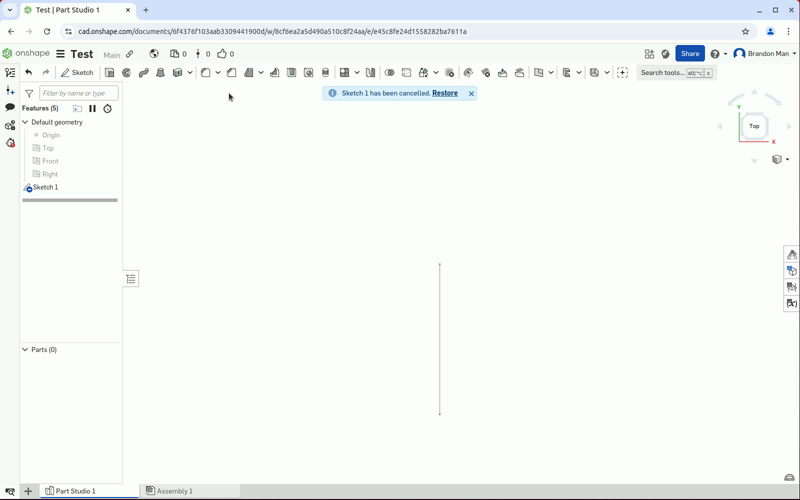
key(shift+s)
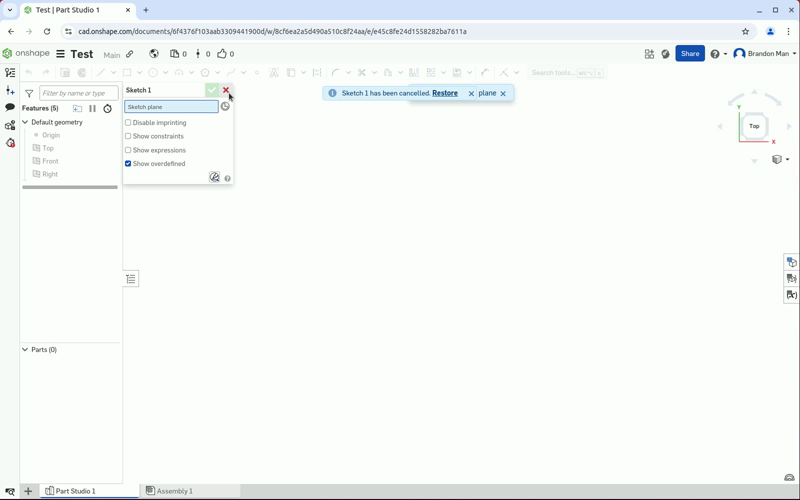
mouse_move(73, 150)
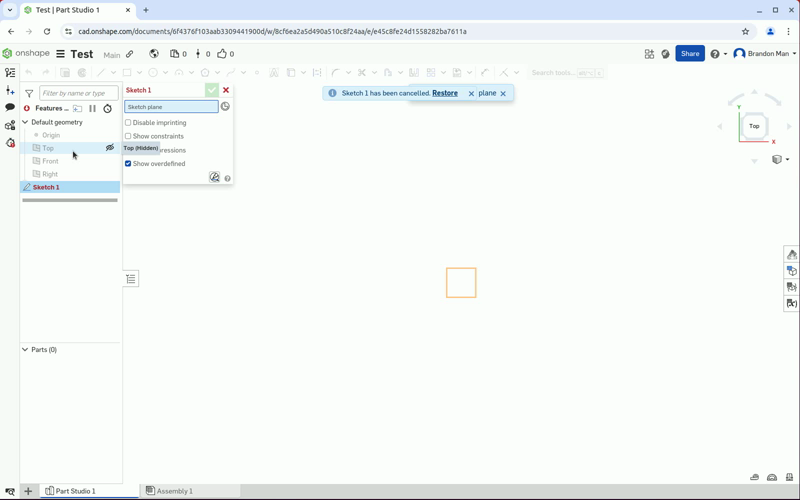
click(73, 150)
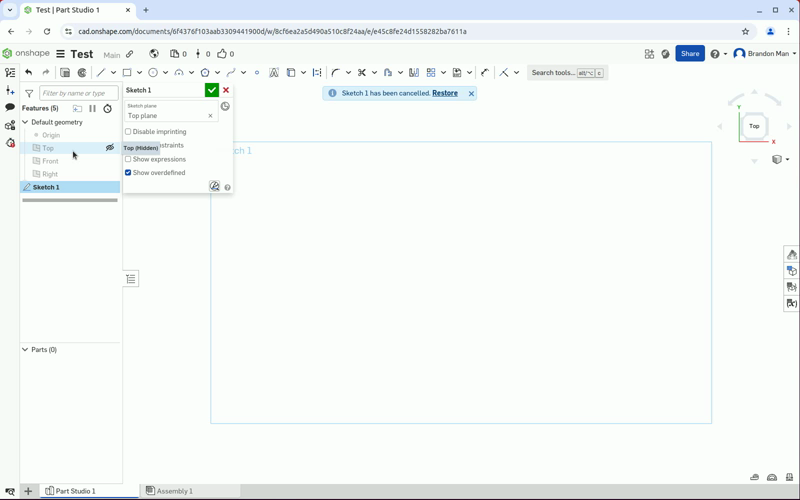
mouse_move(73, 352)
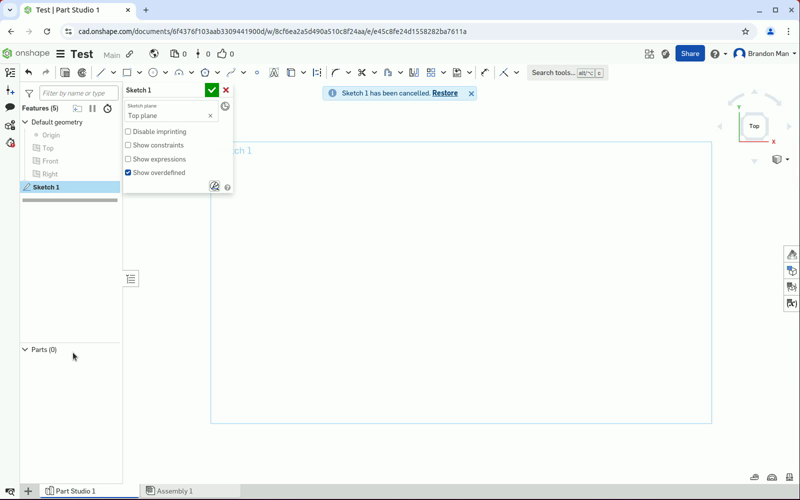
key(y)
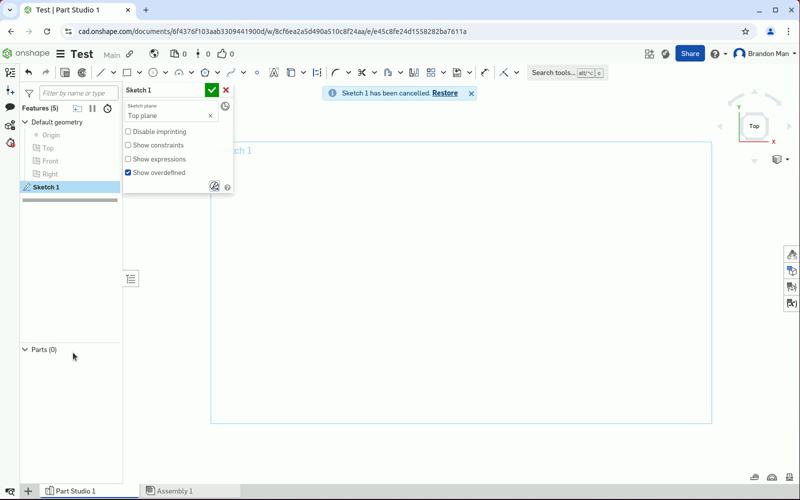
key(l)
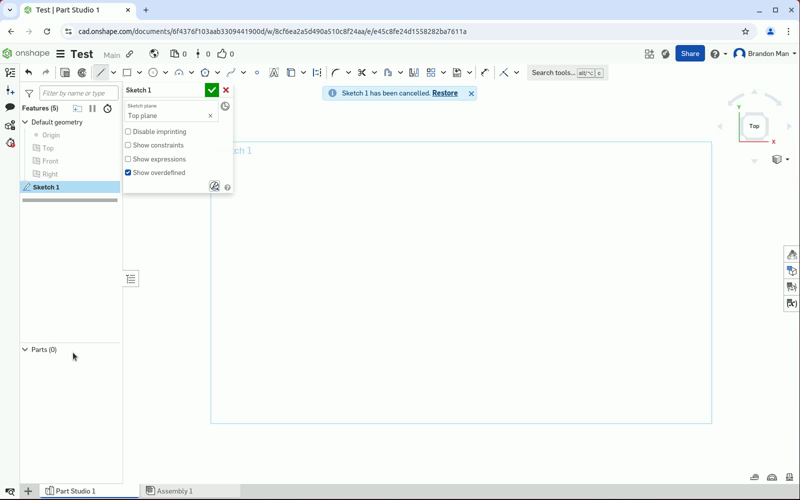
key_down(shift)
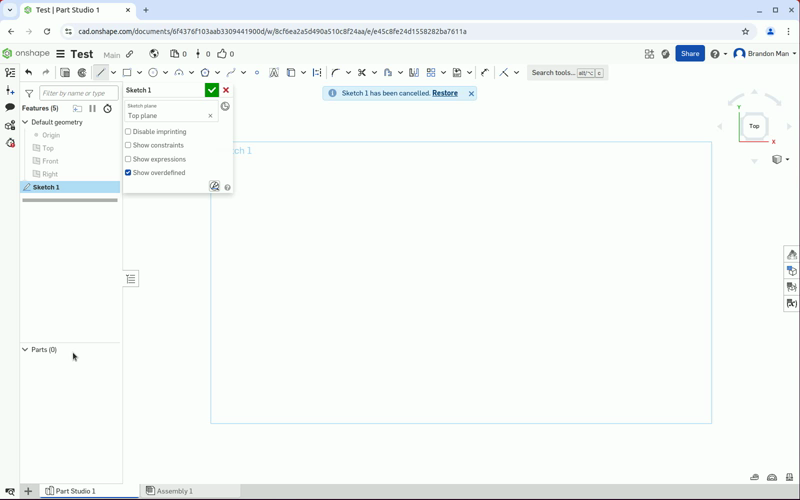
mouse_move(416, 308)
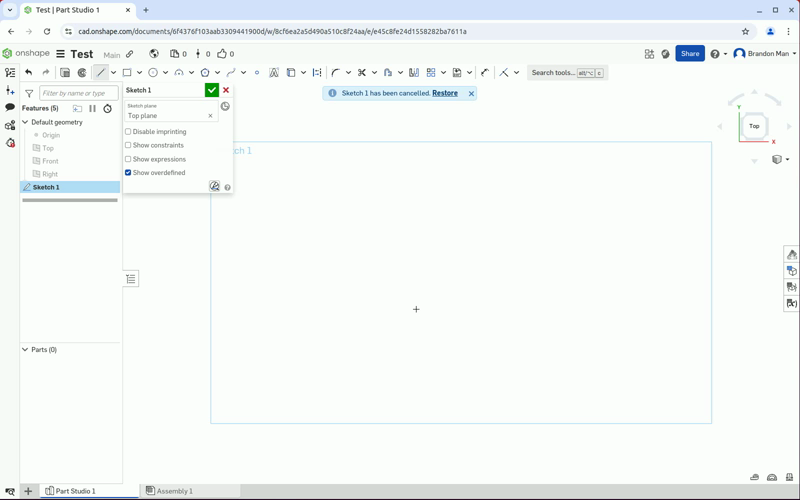
click(416, 308)
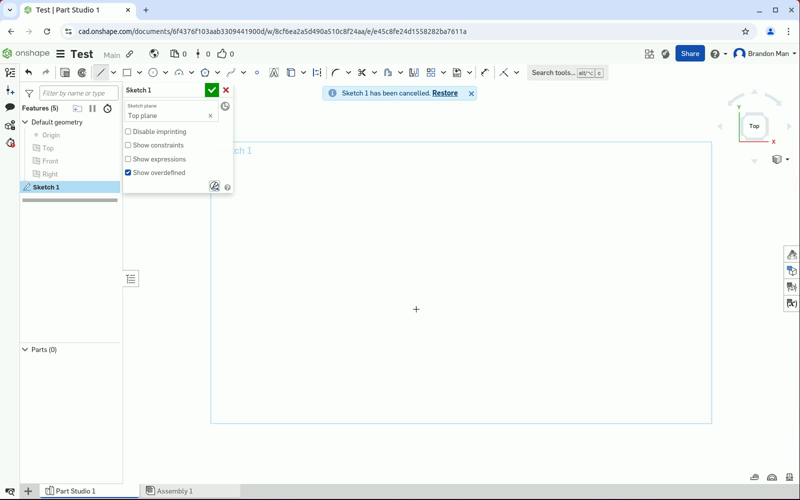
key_up(shift)
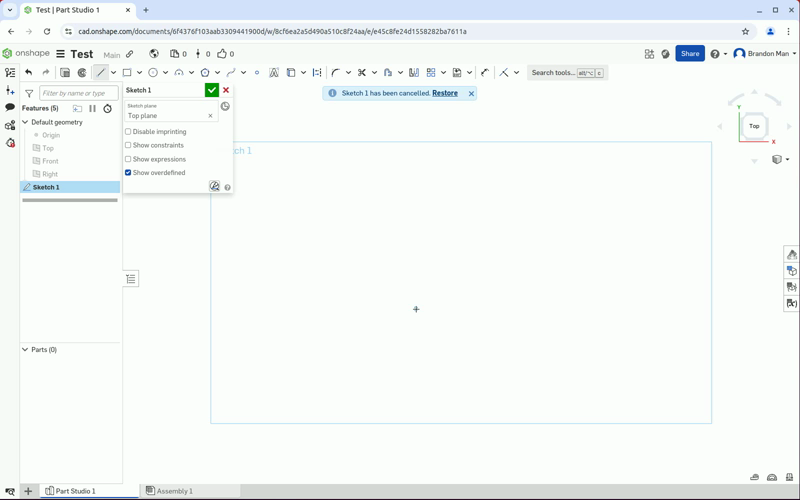
key_down(shift)
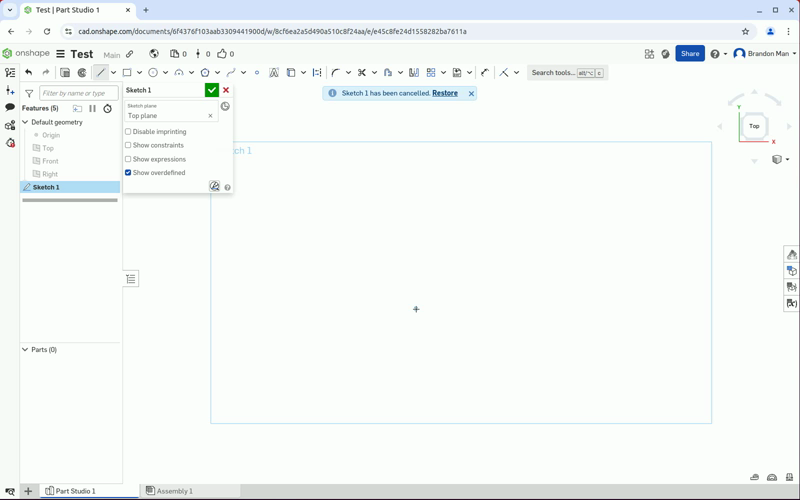
mouse_move(506, 308)
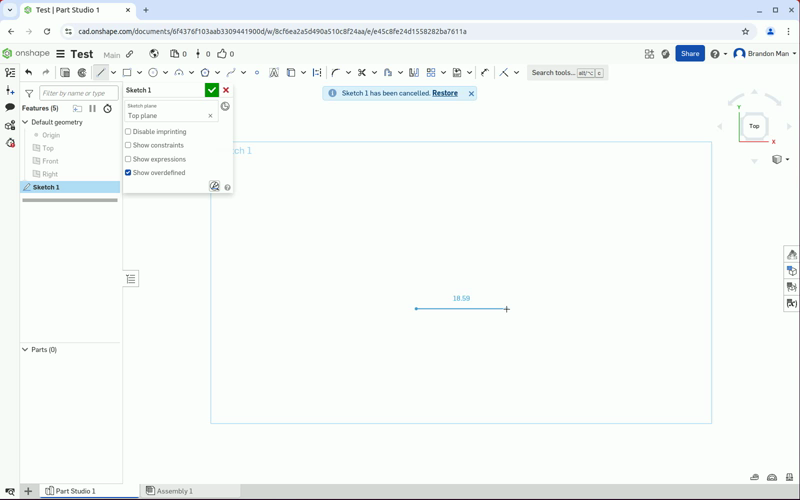
click(506, 308)
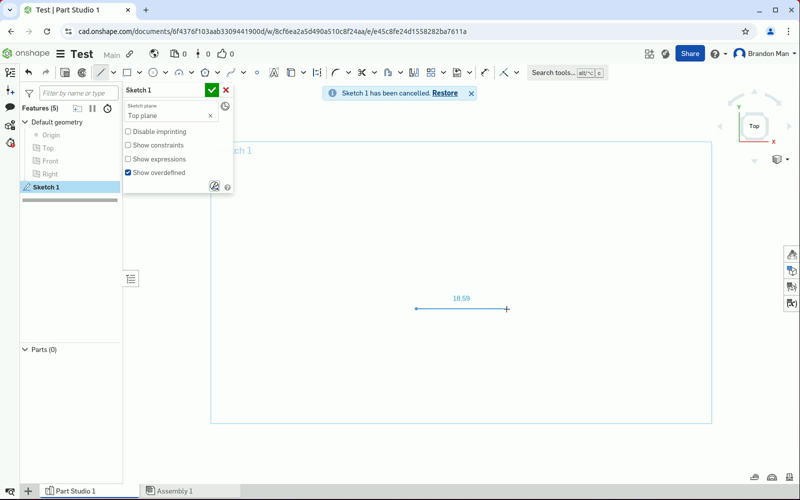
key_up(shift)
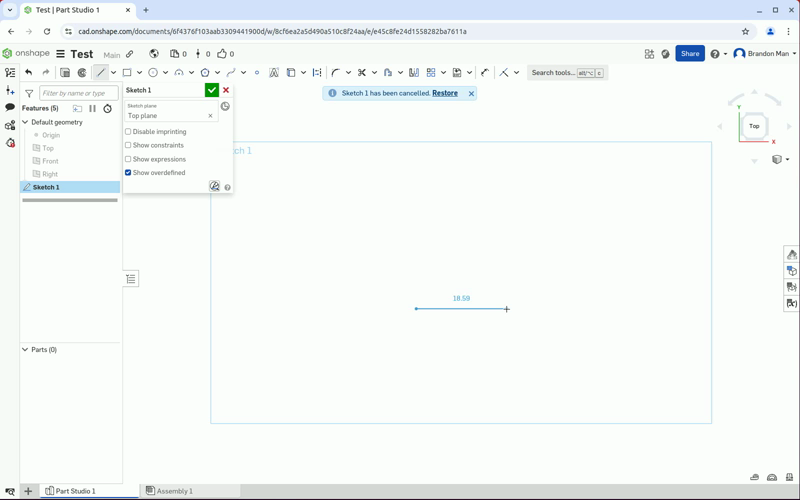
key_down(shift)
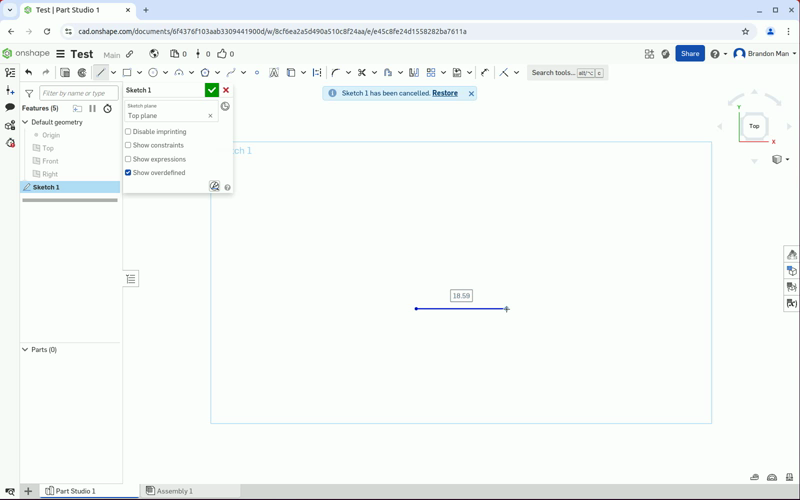
mouse_move(536, 308)
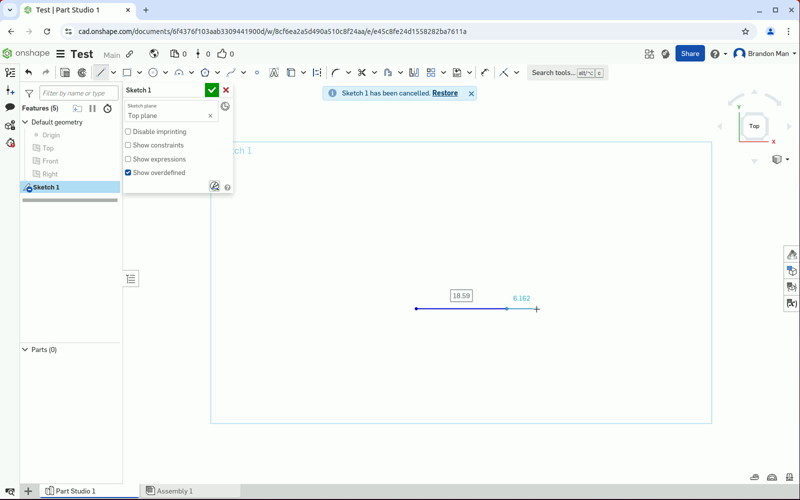
mouse_move(506, 256)
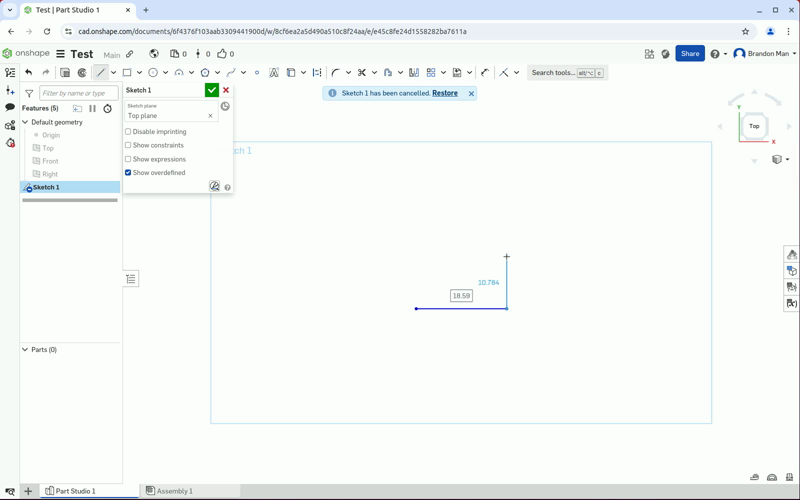
click(506, 256)
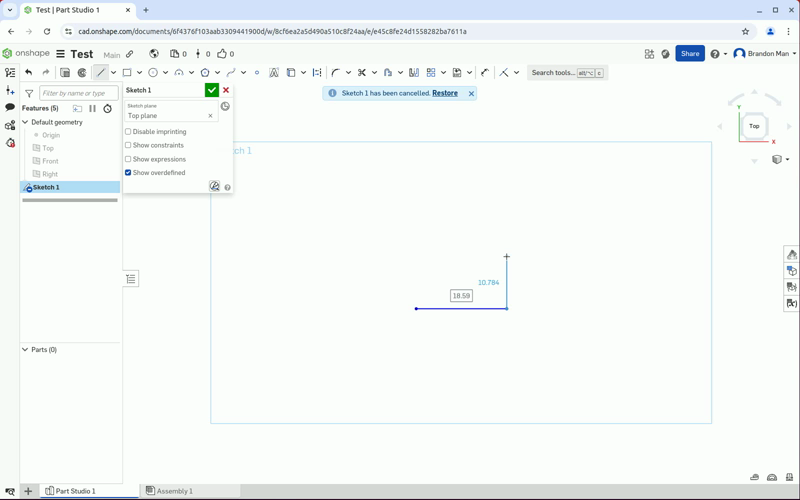
key_up(shift)
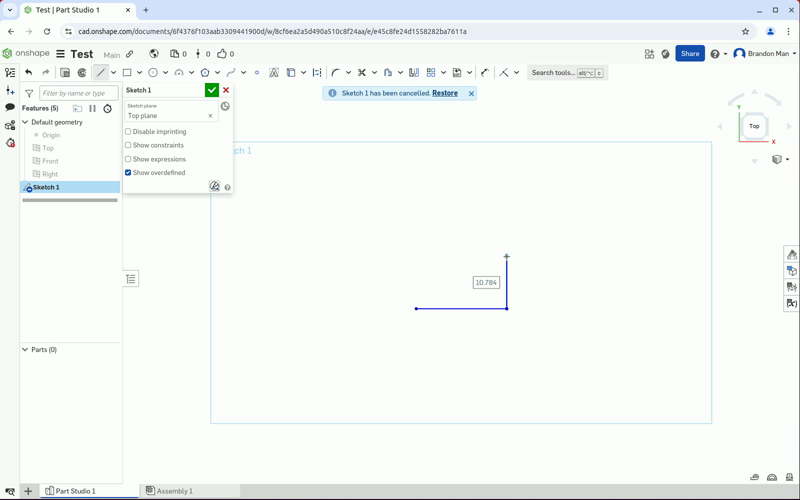
key_down(shift)
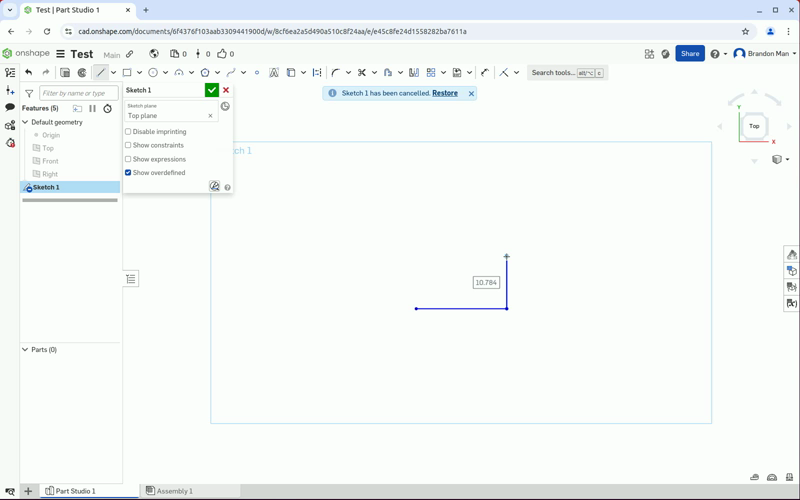
mouse_move(536, 256)
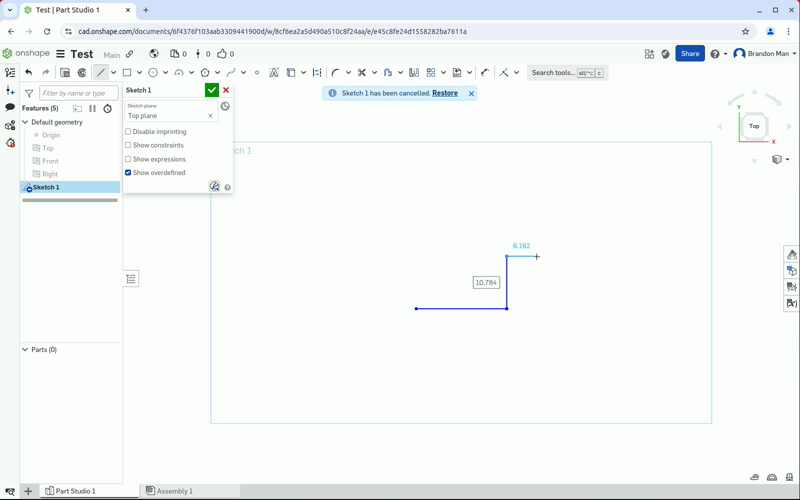
mouse_move(496, 256)
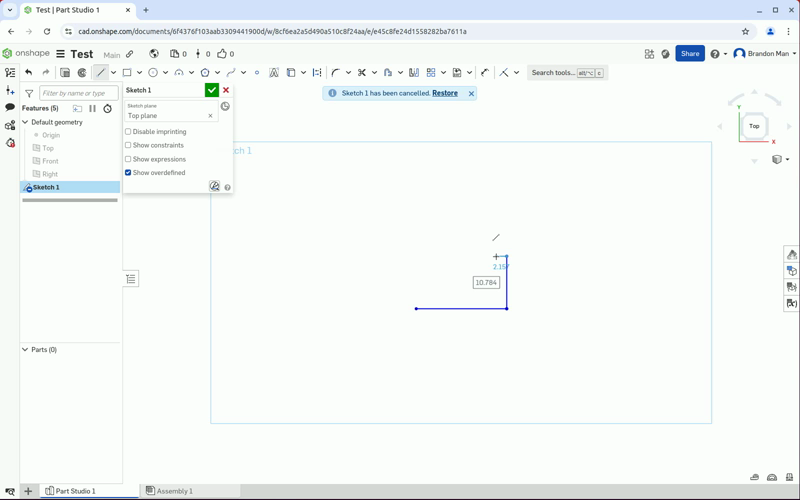
click(496, 256)
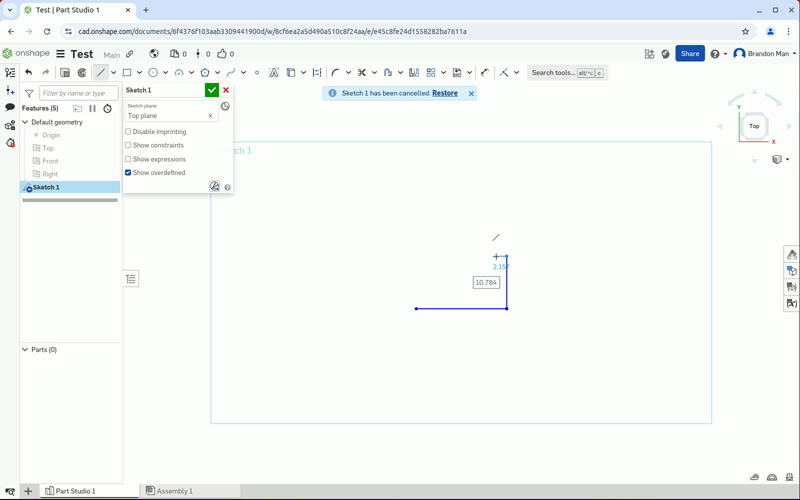
key_up(shift)
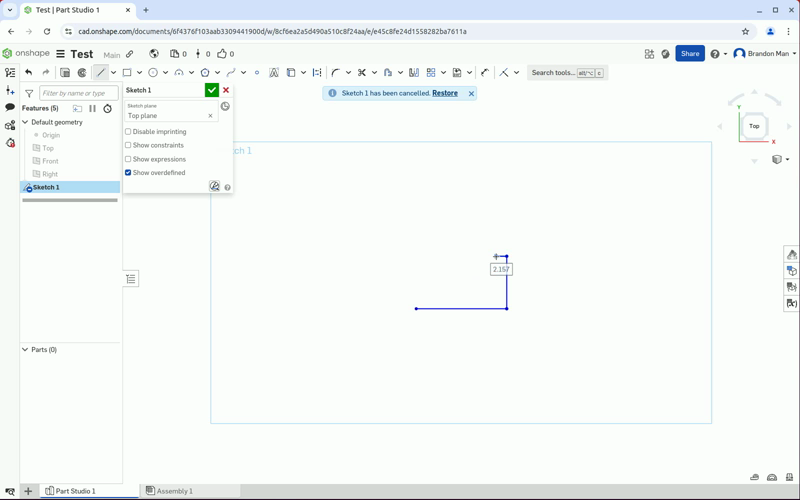
key_down(shift)
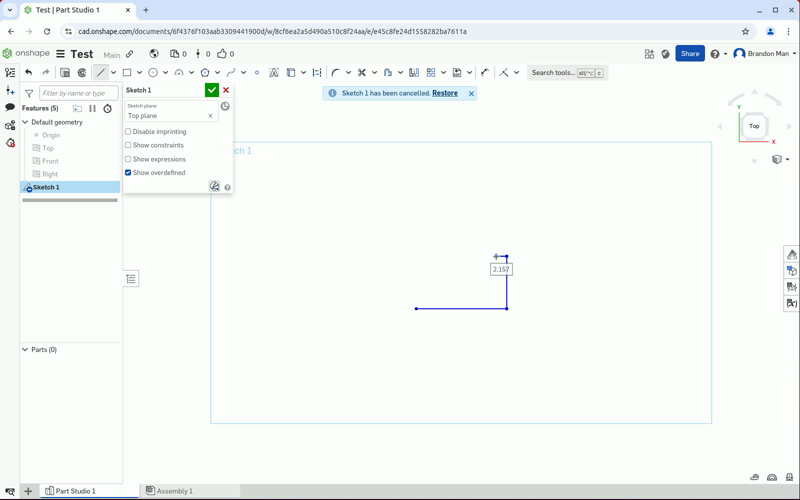
mouse_move(526, 256)
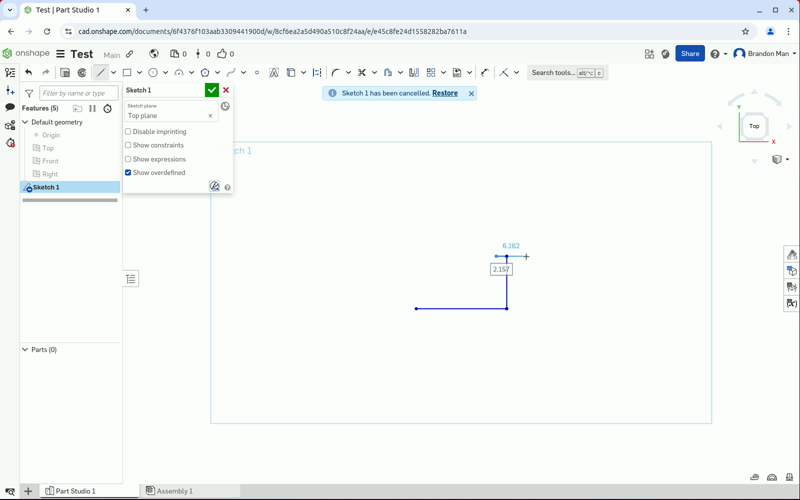
mouse_move(496, 298)
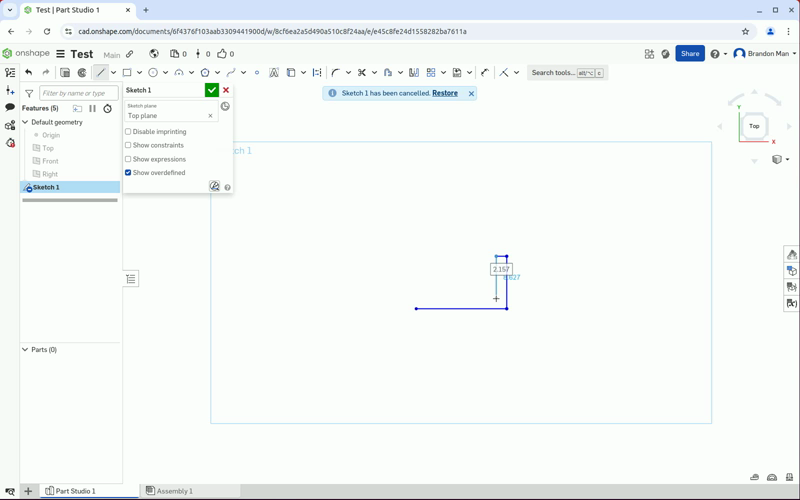
click(496, 298)
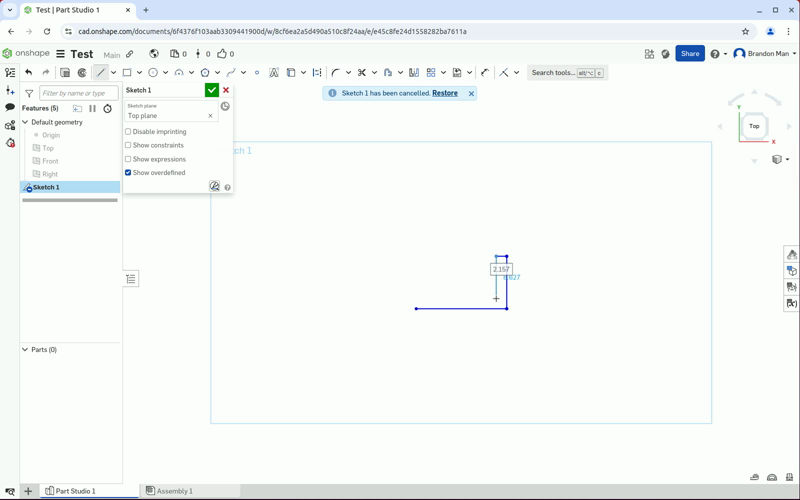
key_up(shift)
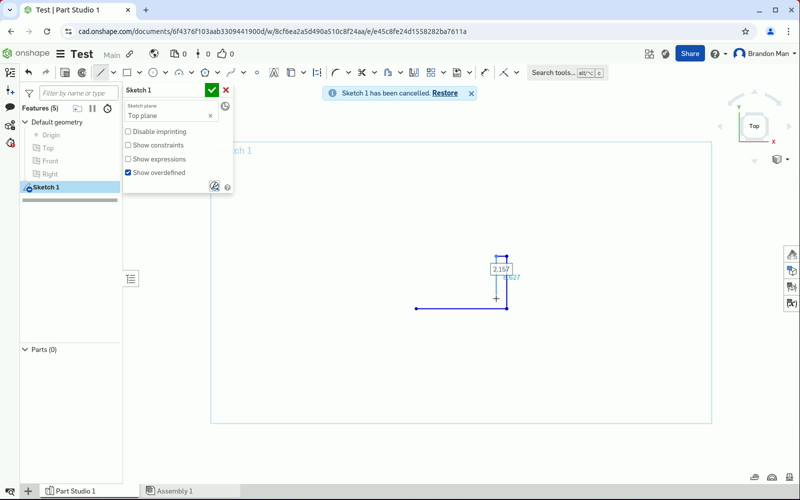
key_down(shift)
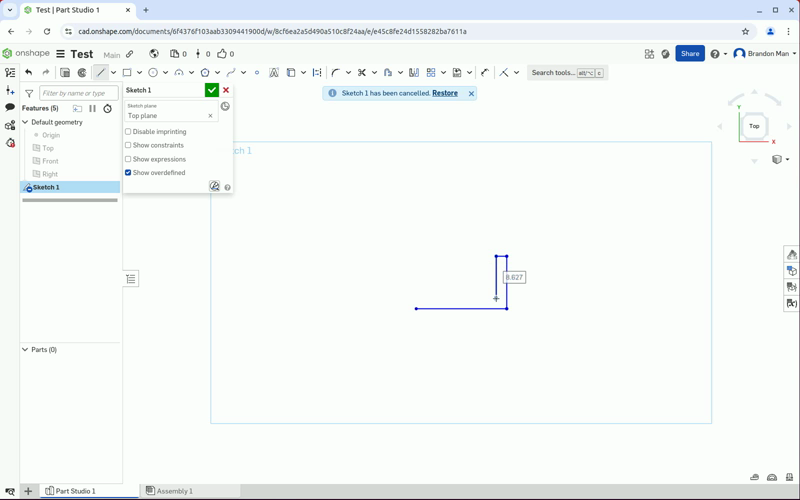
mouse_move(426, 298)
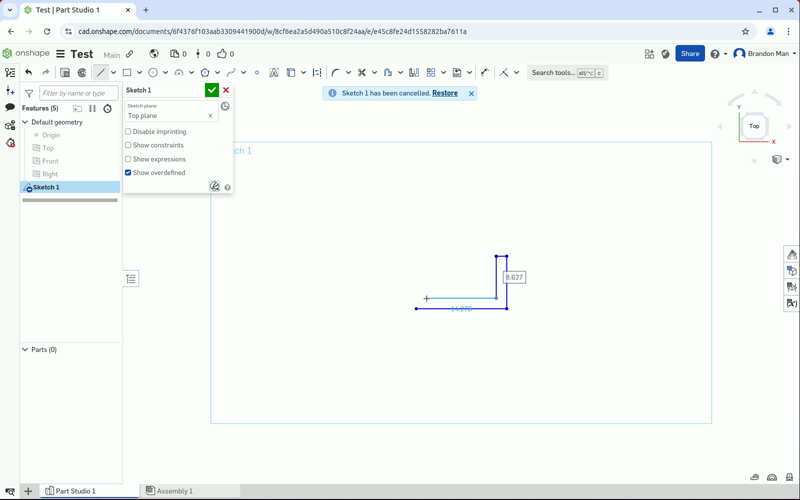
click(426, 298)
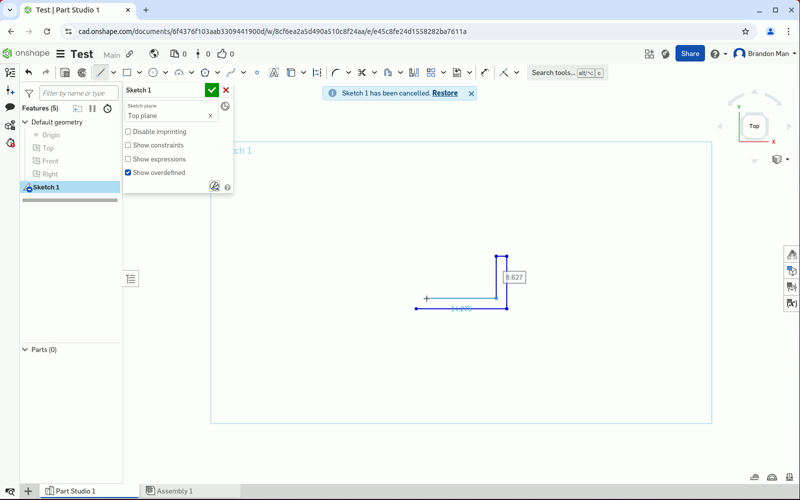
key_up(shift)
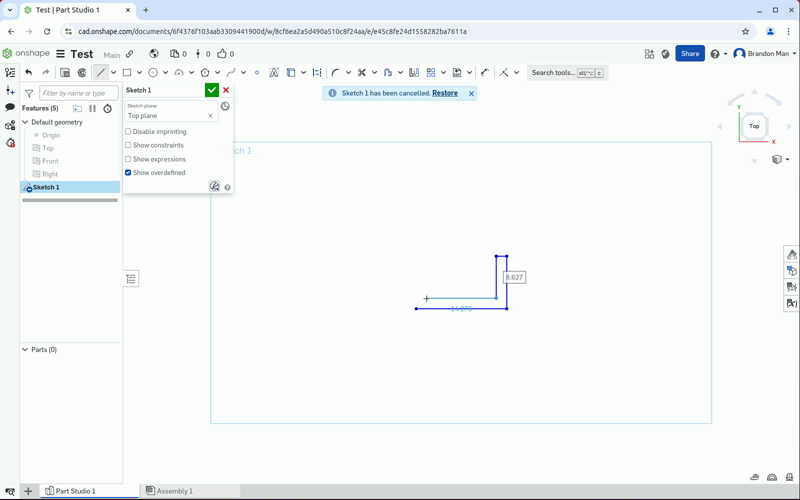
key_down(shift)
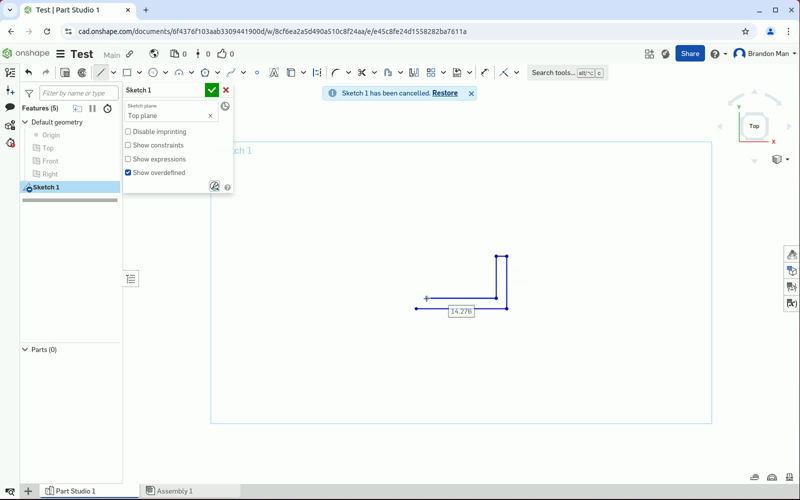
mouse_move(456, 298)
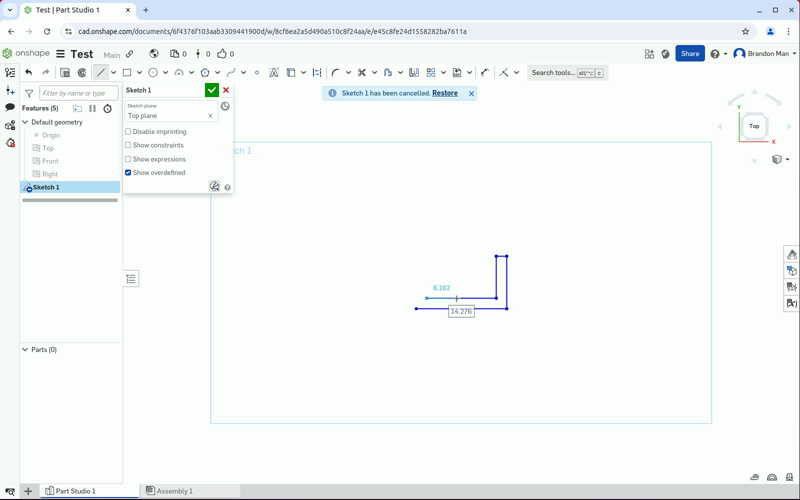
mouse_move(426, 256)
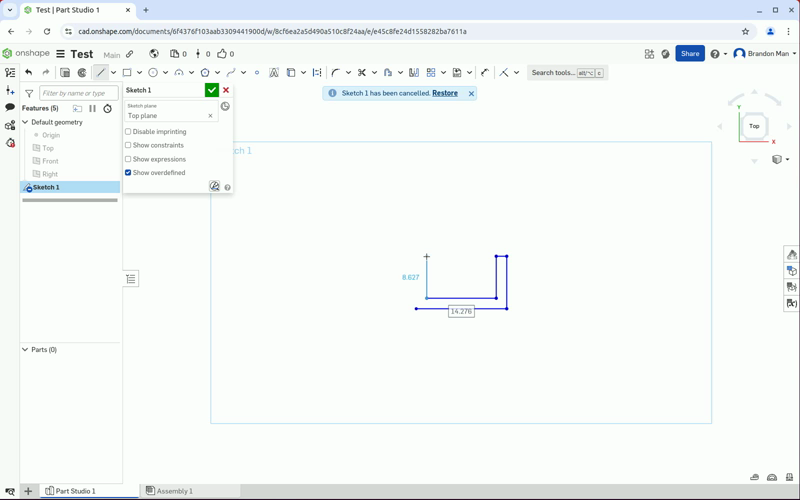
click(426, 256)
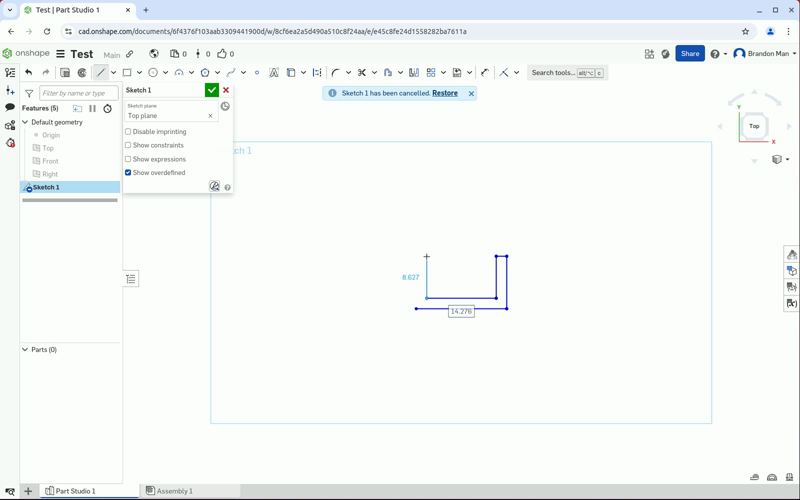
key_up(shift)
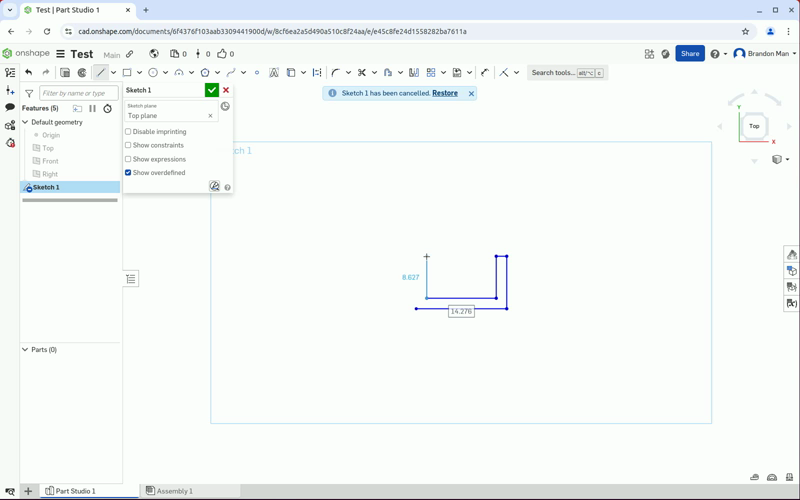
key_down(shift)
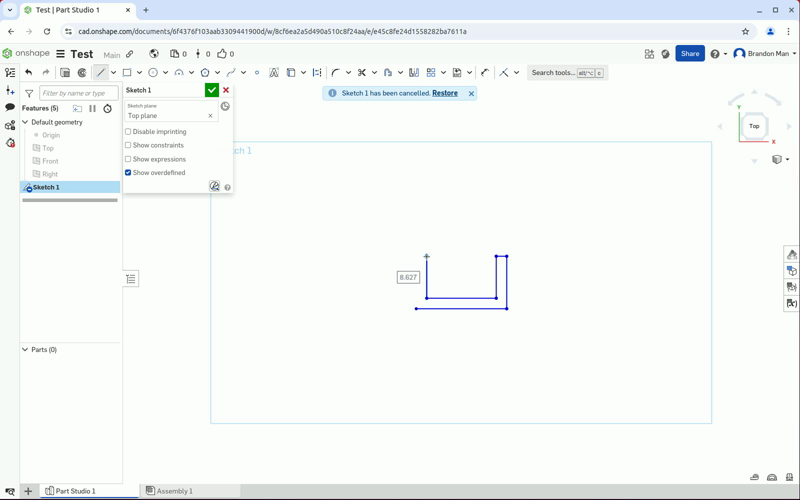
mouse_move(456, 256)
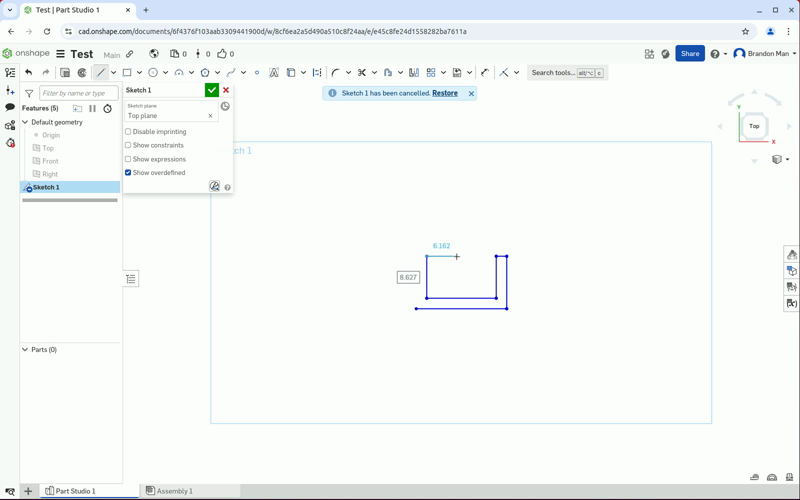
mouse_move(416, 256)
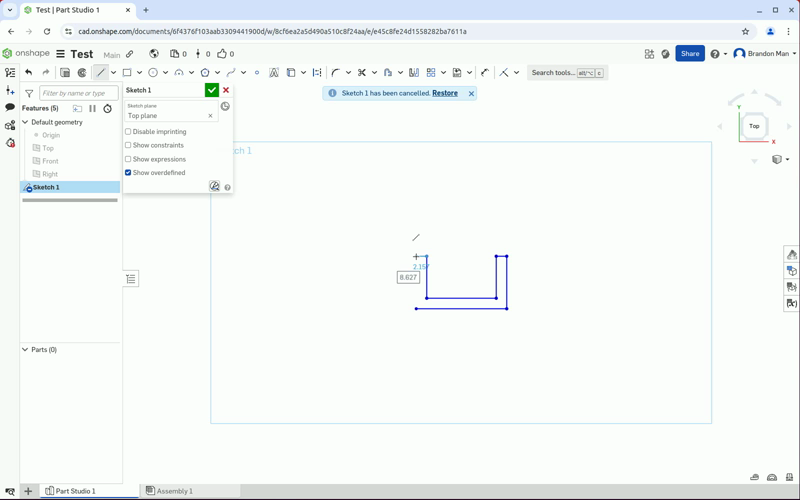
click(416, 256)
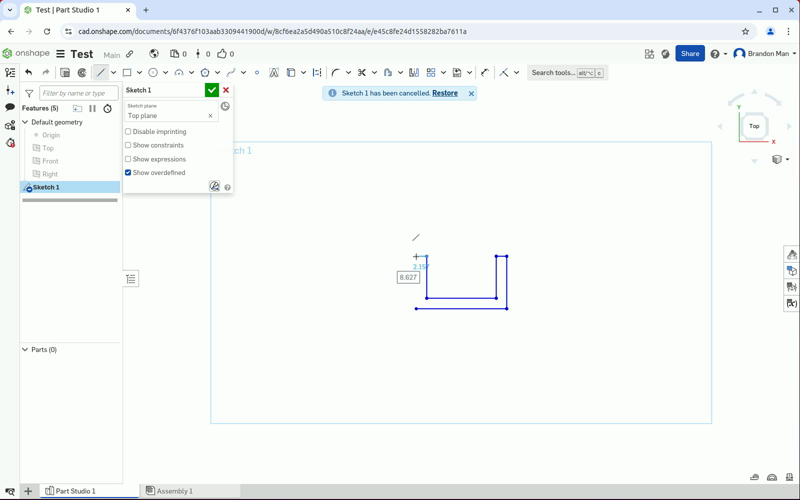
key_up(shift)
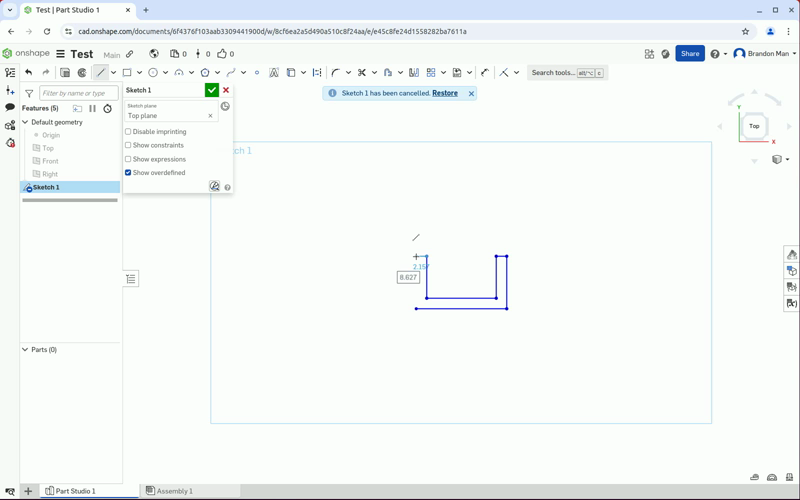
mouse_move(446, 256)
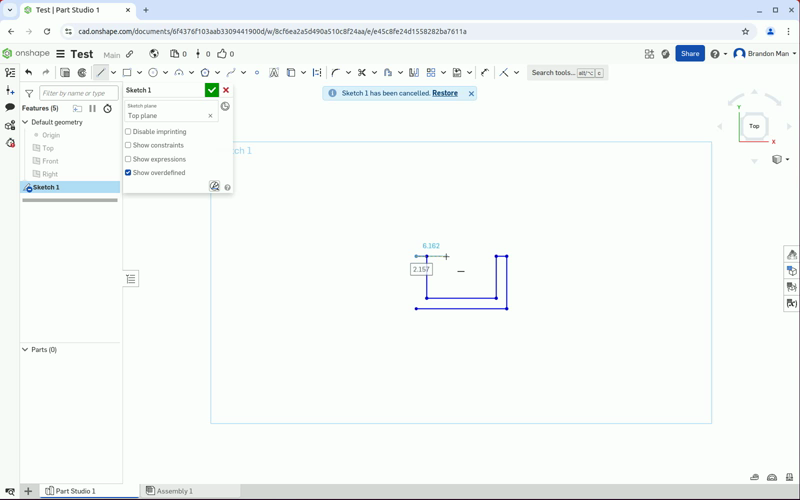
key_down(shift)
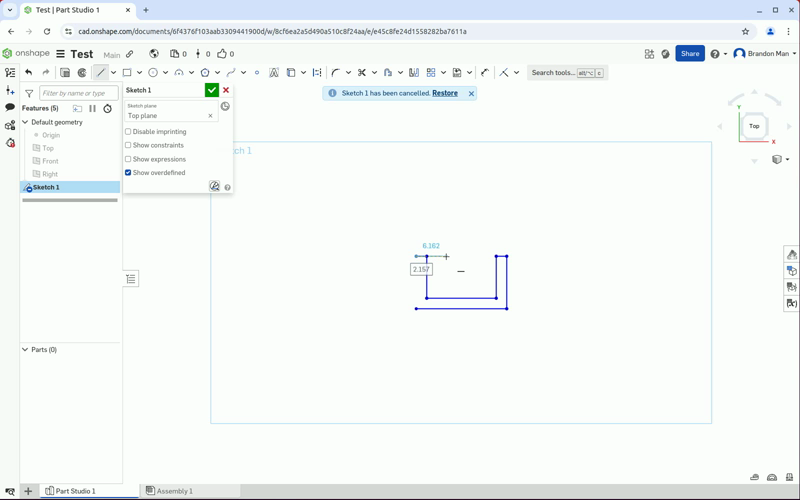
mouse_move(416, 308)
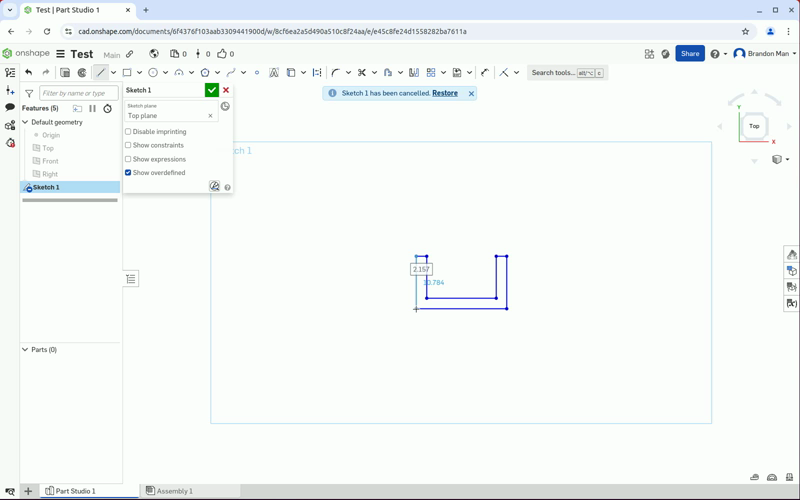
key_up(shift)
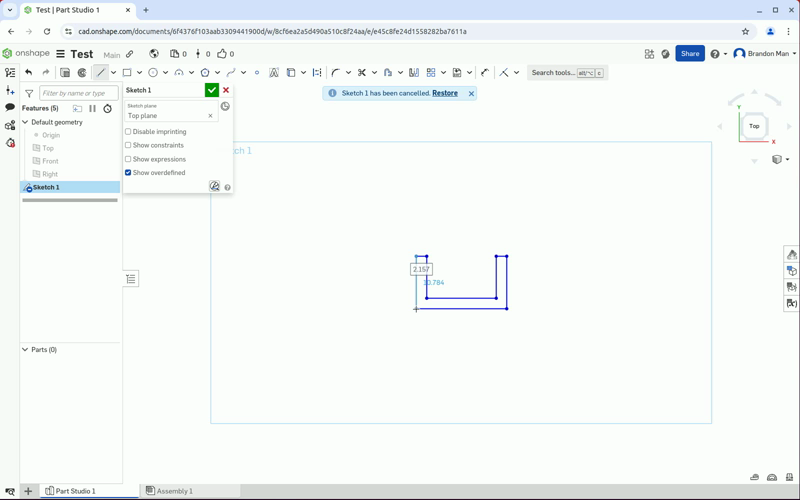
click(416, 308)
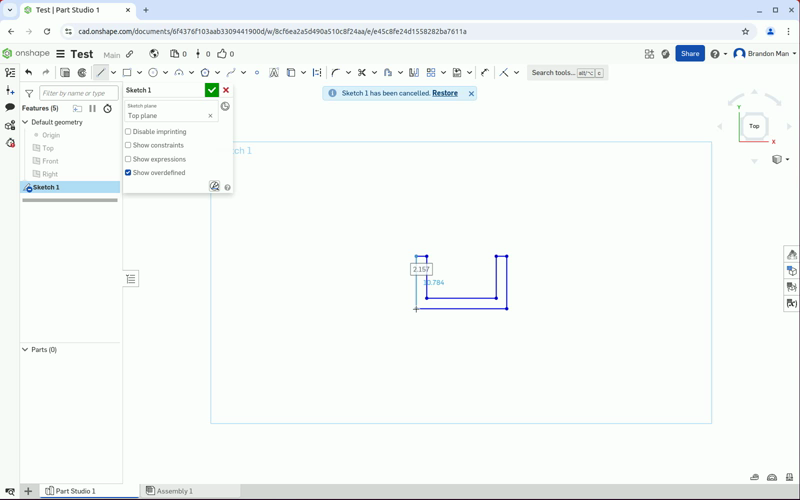
key(esc)
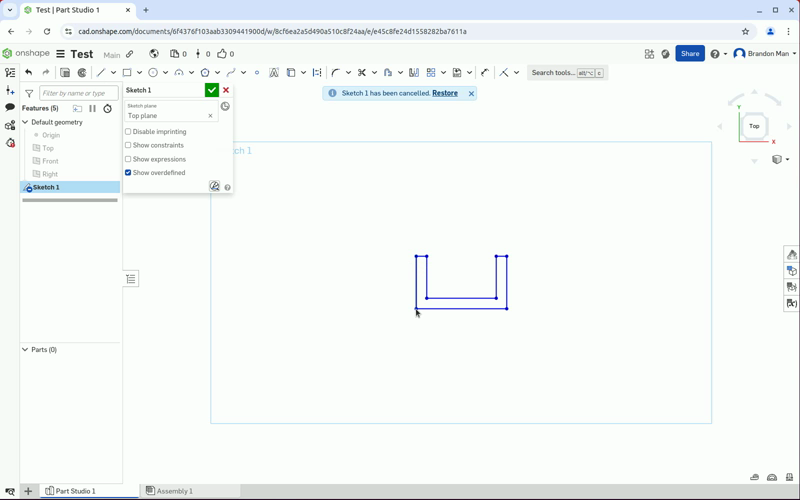
mouse_move(430, 305)
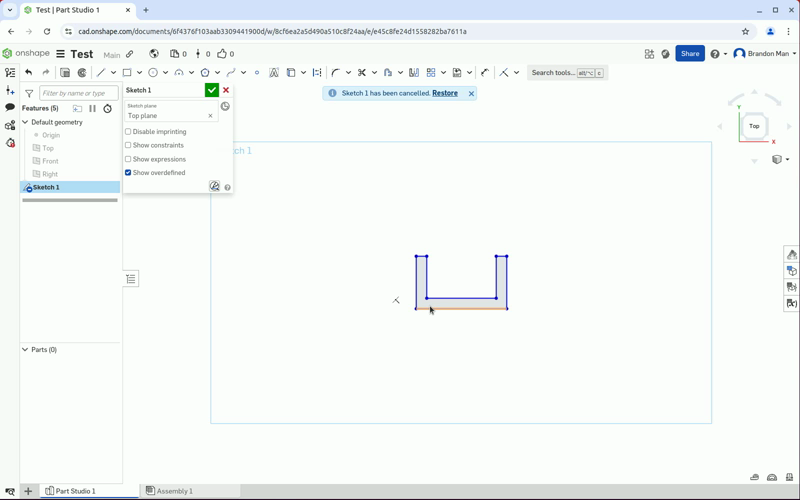
click(430, 305)
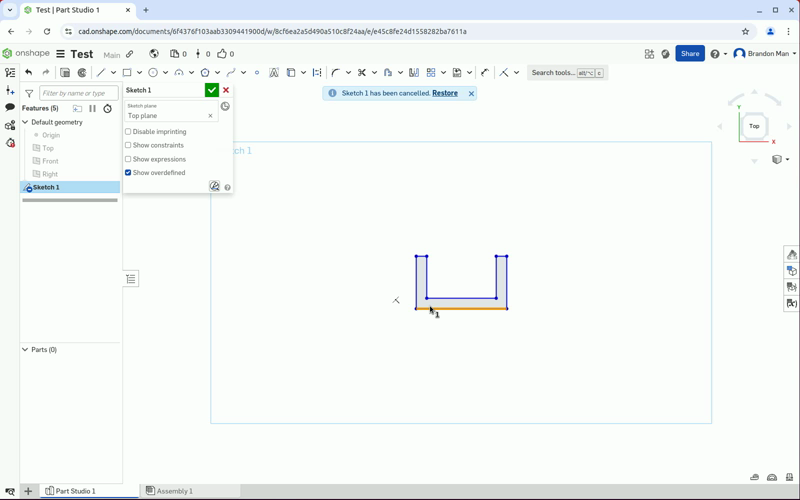
mouse_move(73, 352)
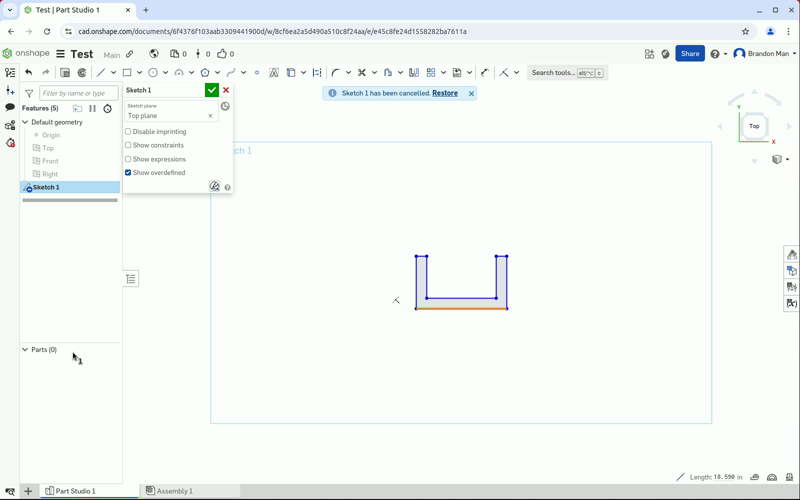
key(shift+y)
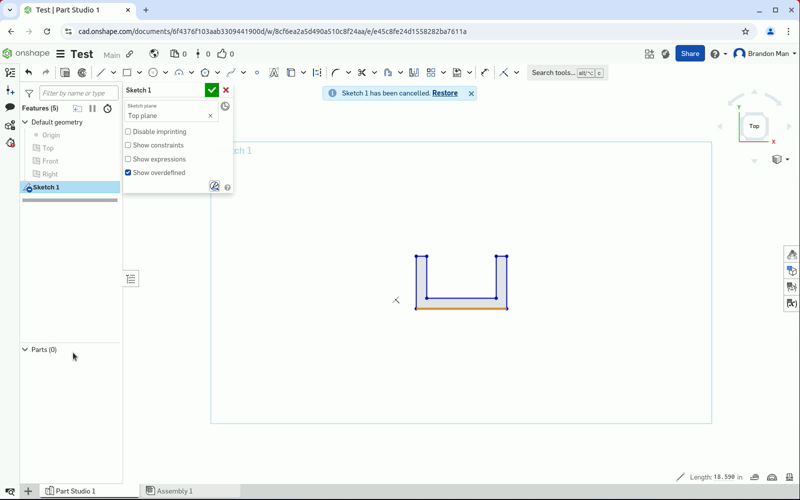
key(shift+e)
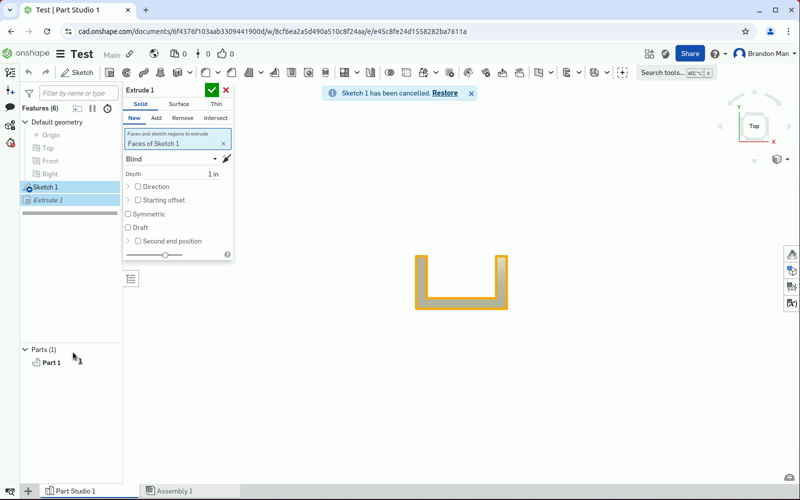
mouse_move(143, 106)
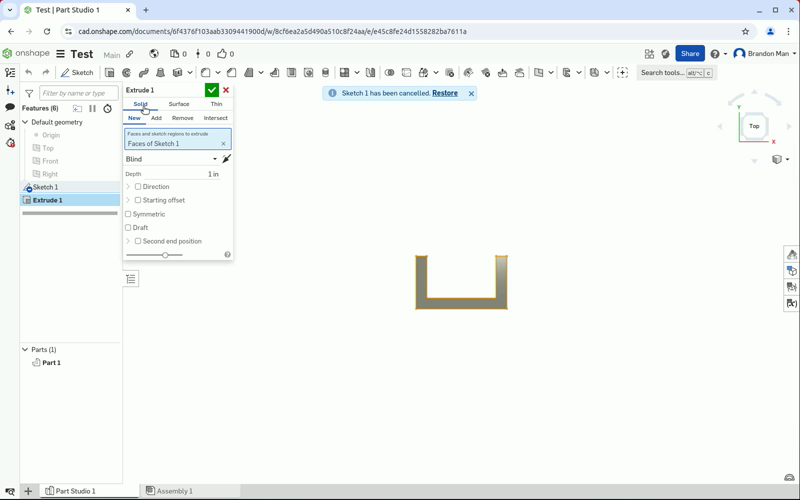
click(143, 106)
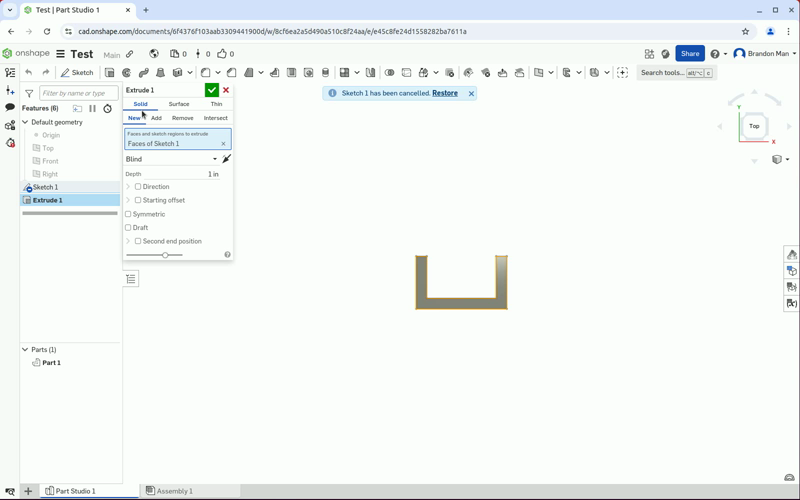
mouse_move(137, 120)
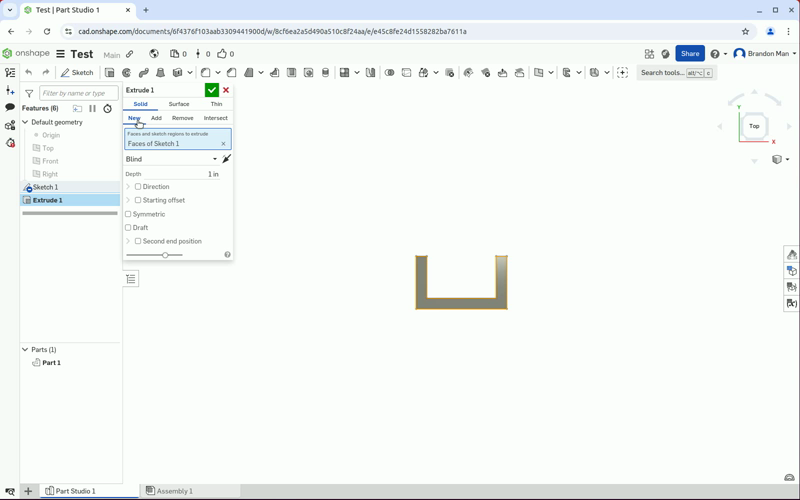
click(137, 120)
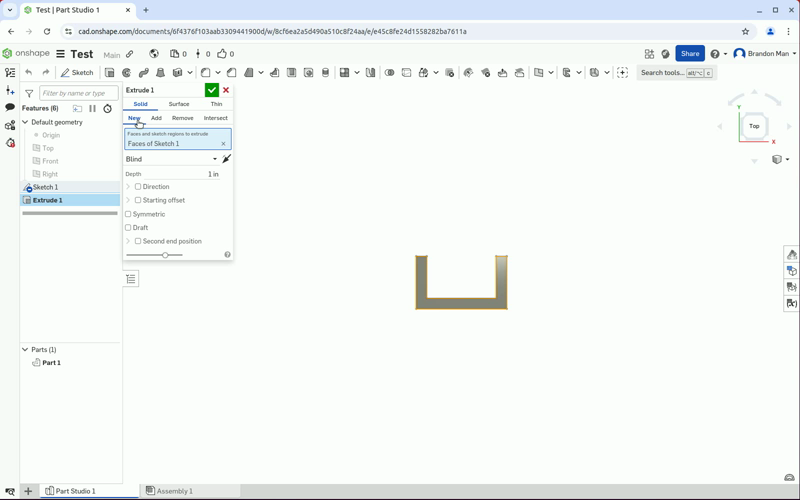
key(tab, 4)
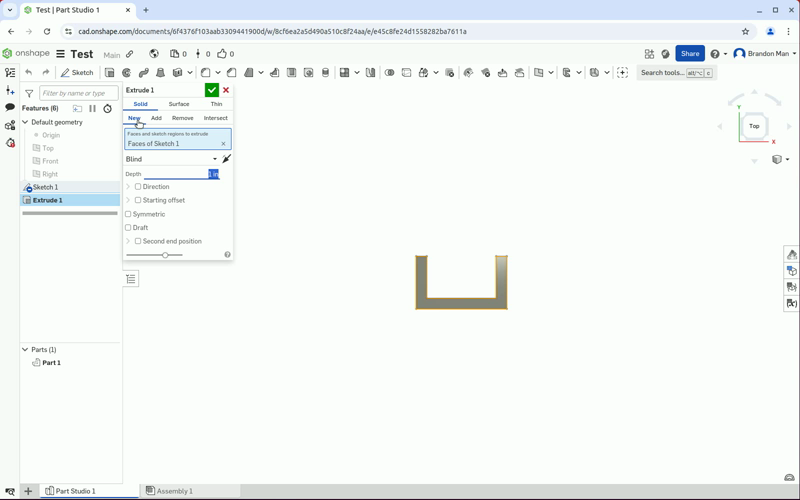
text(17.813)
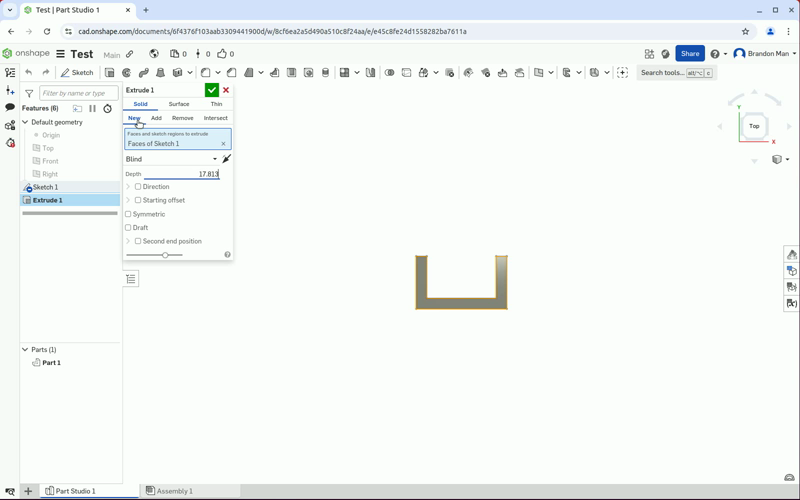
key(enter)
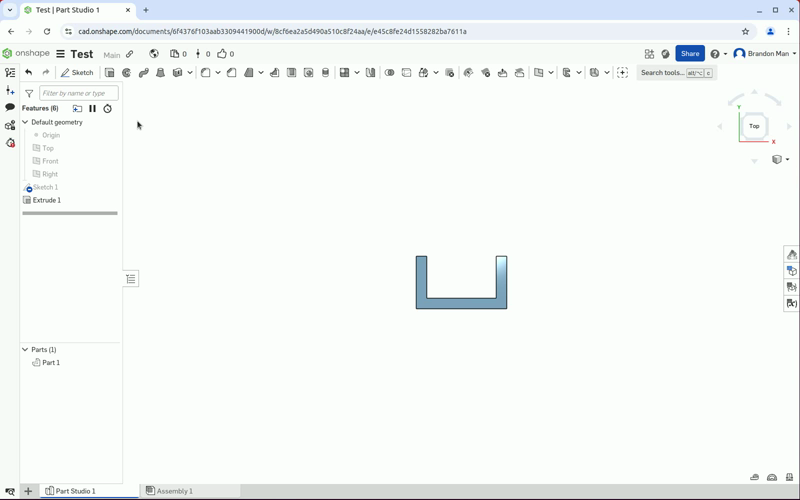
key(shift+h)
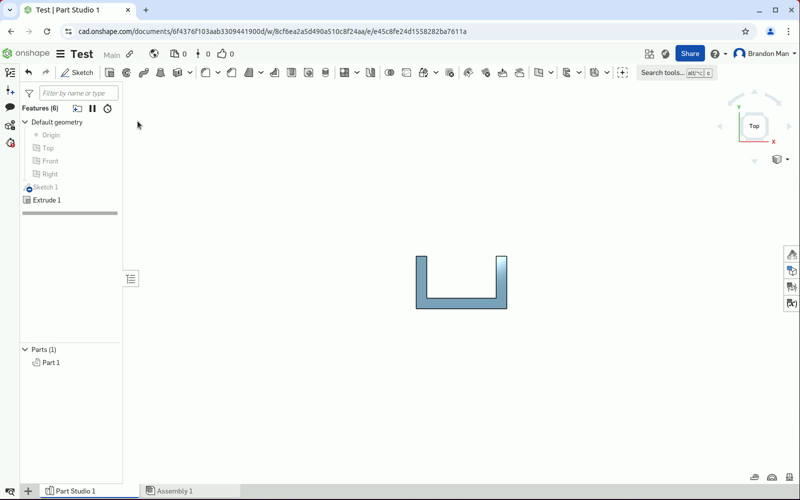
key(shift+h)
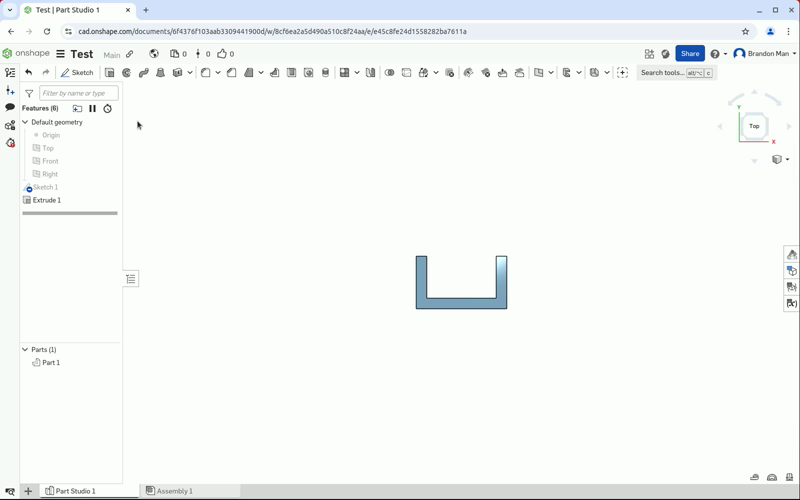
mouse_move(73, 189)
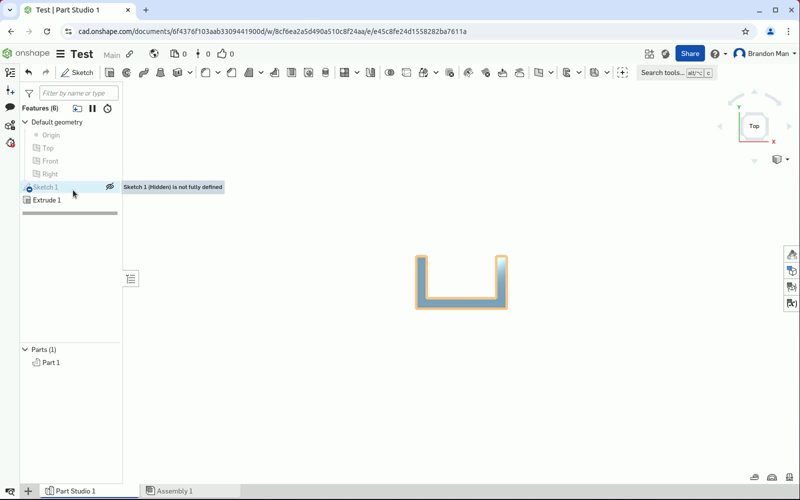
click(73, 189)
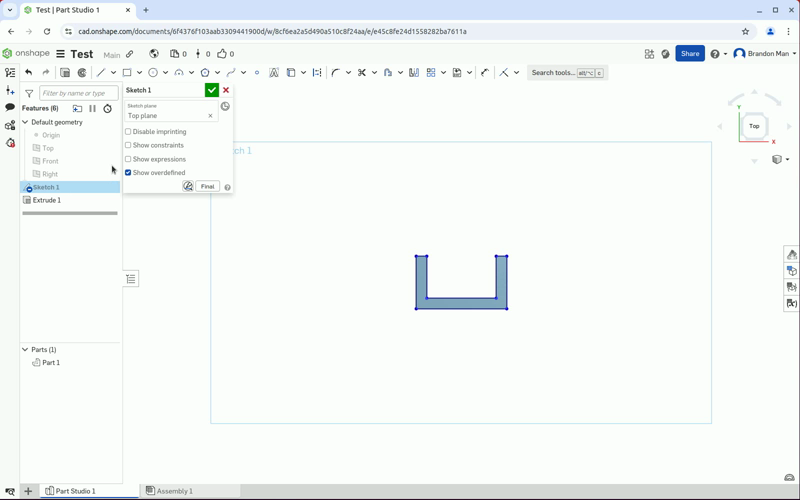
mouse_move(229, 92)
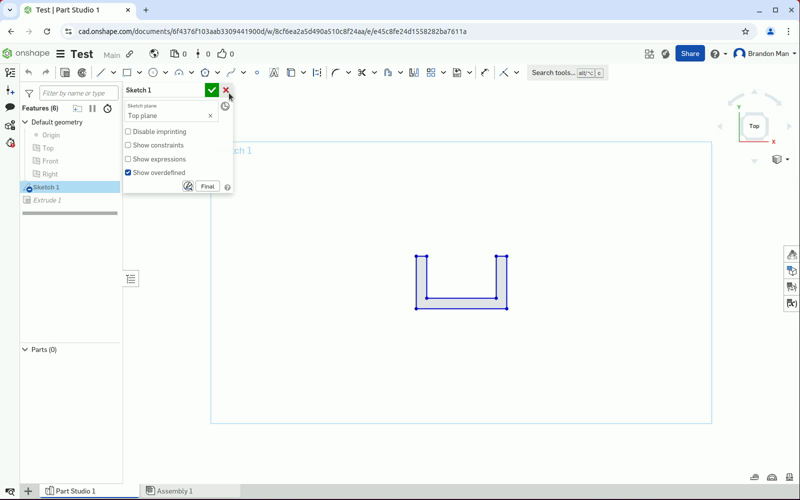
click(229, 92)
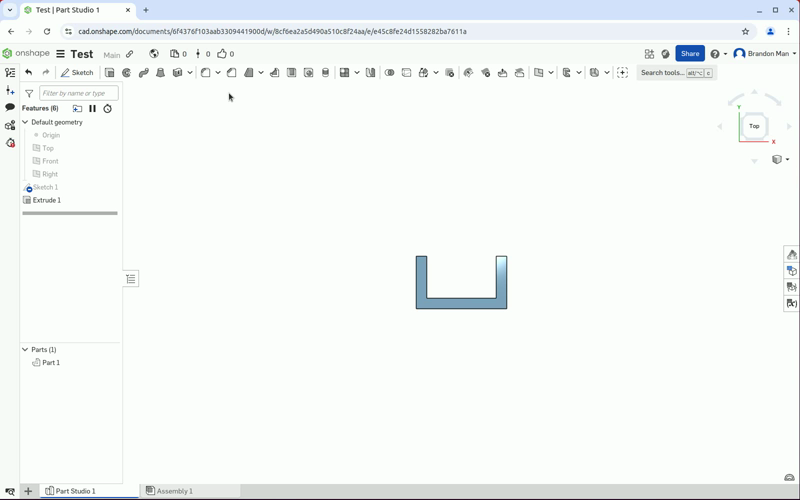
mouse_move(73, 352)
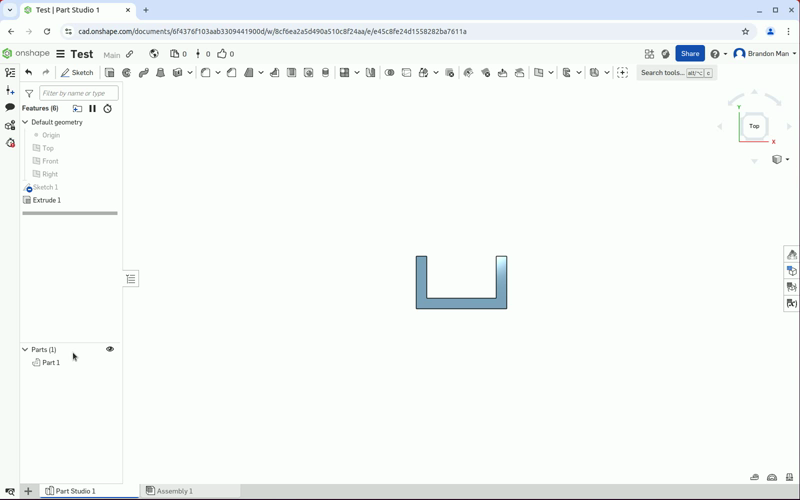
key(y)
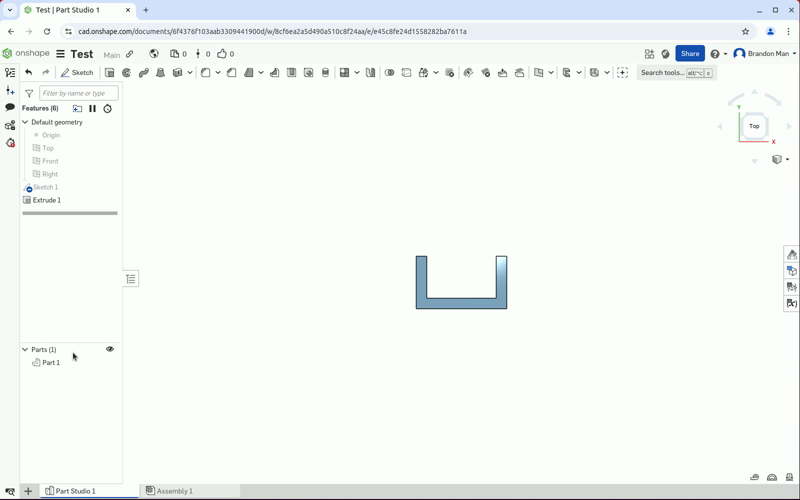
key(shift+p)
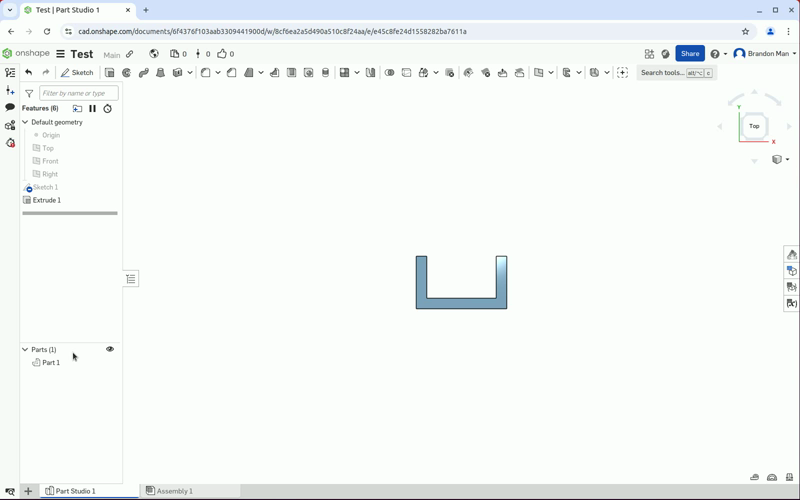
key(space)
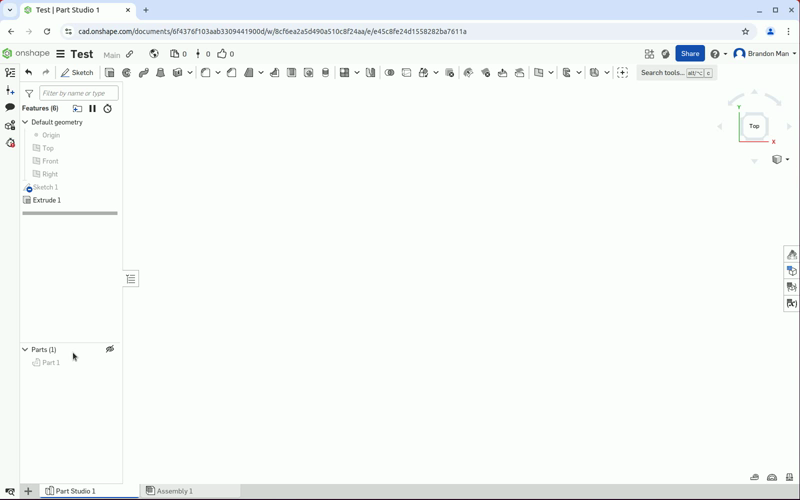
key_down(shift)
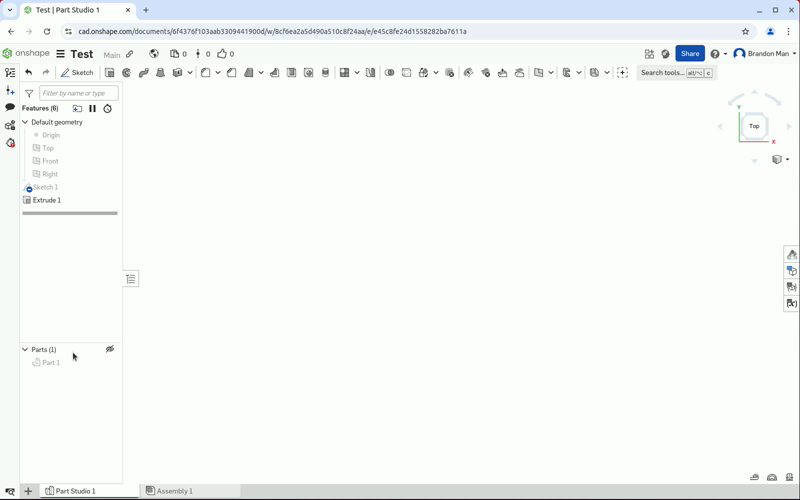
key(up)
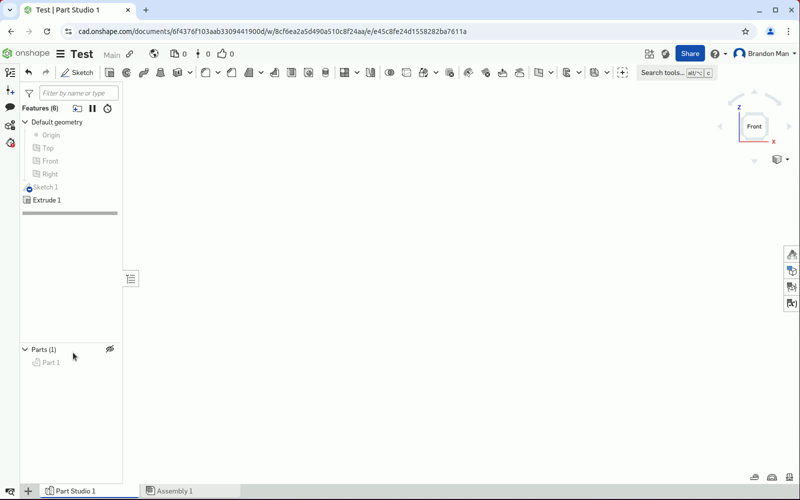
key_up(shift)
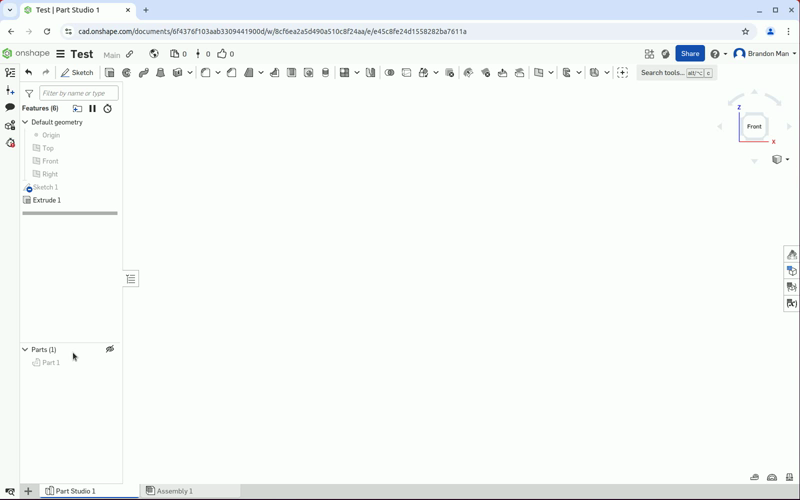
mouse_move(73, 352)
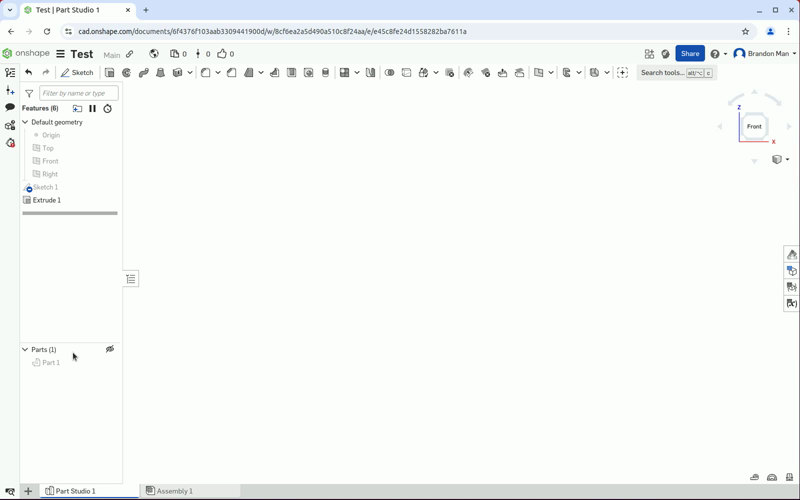
key(shift+y)
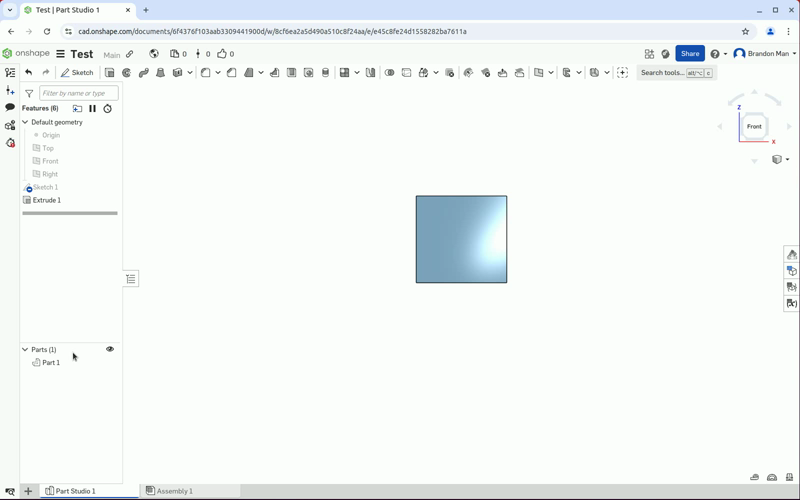
mouse_move(541, 75)
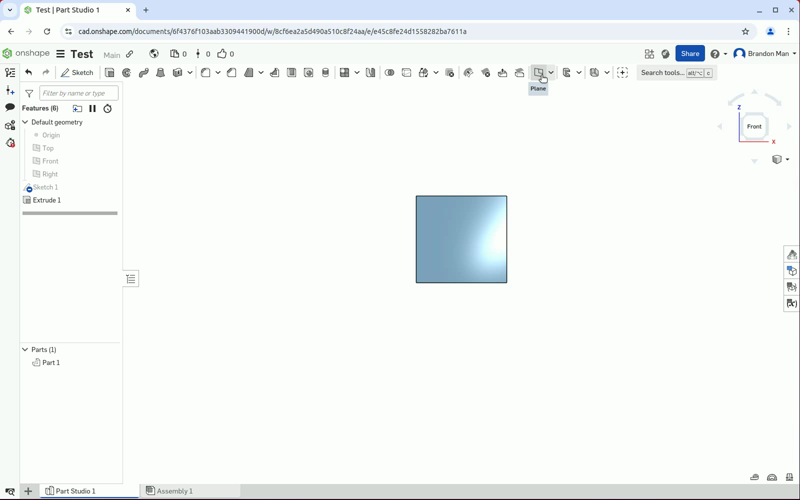
click(541, 75)
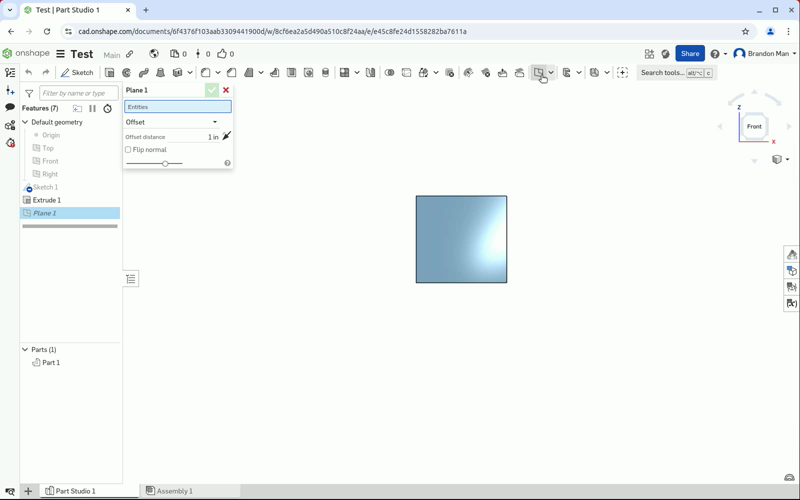
mouse_move(73, 163)
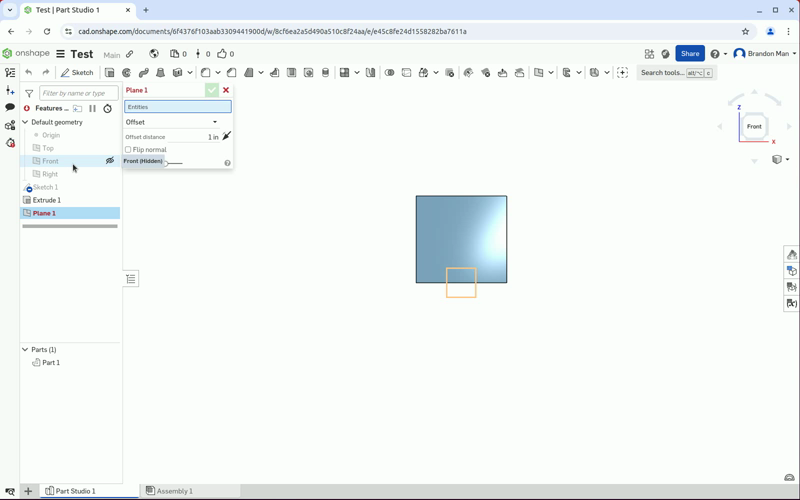
click(73, 163)
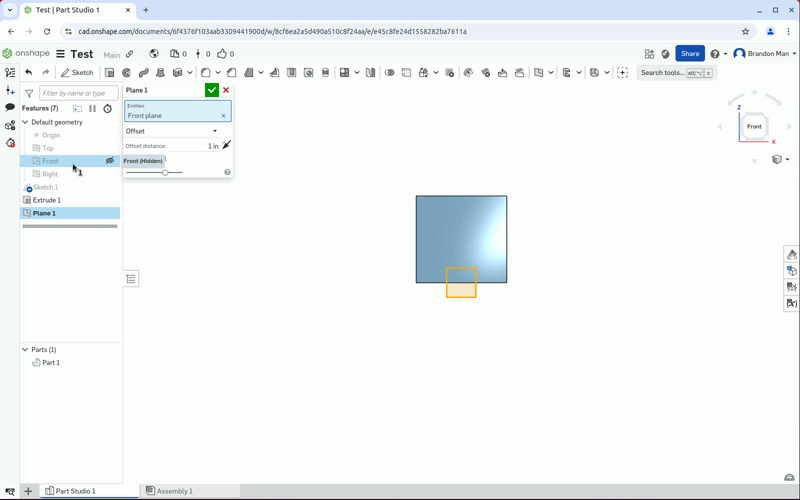
key(tab, 2)
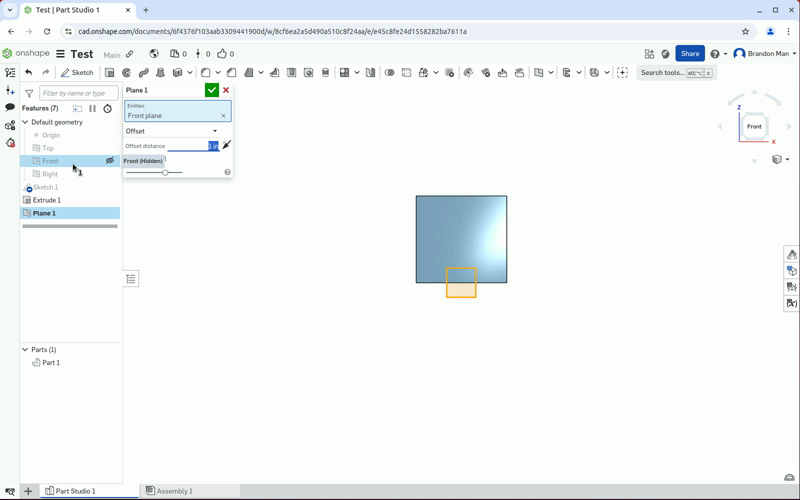
text(5.299)
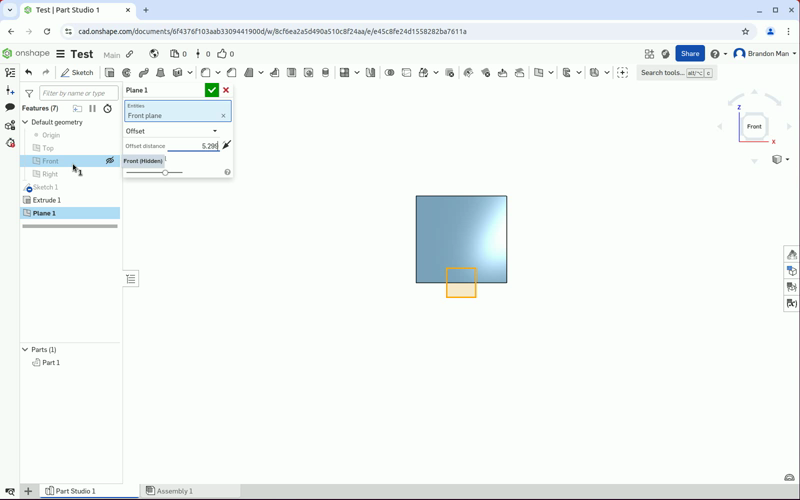
key(enter, 2)
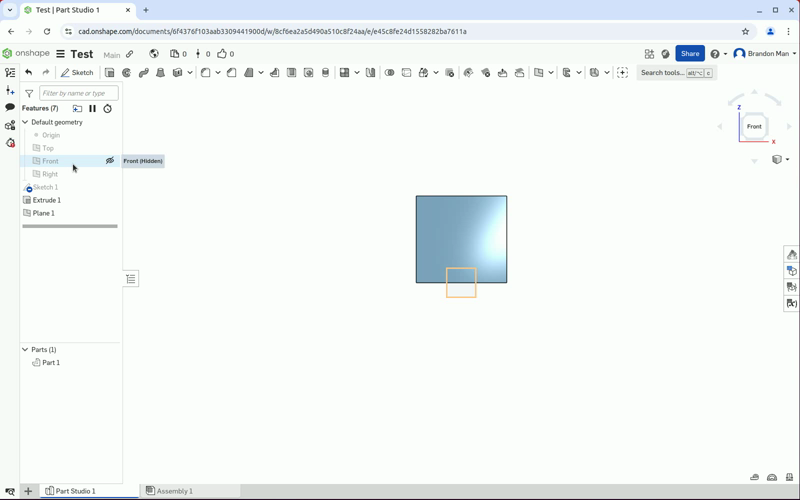
key(shift+s)
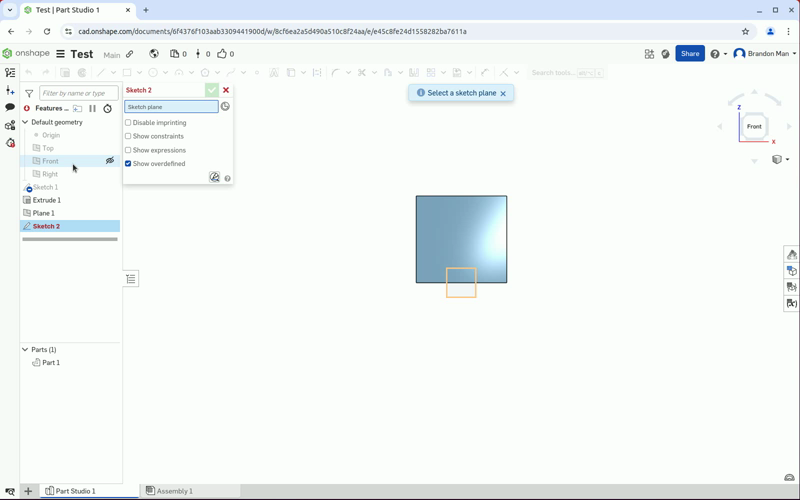
mouse_move(73, 215)
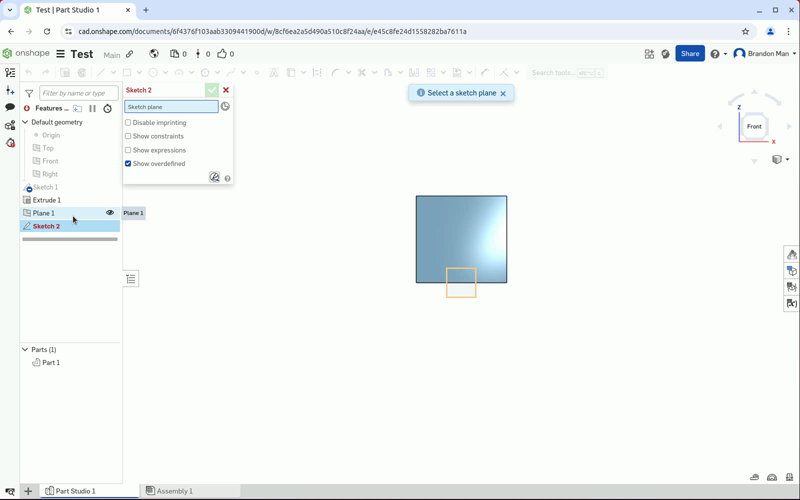
click(73, 215)
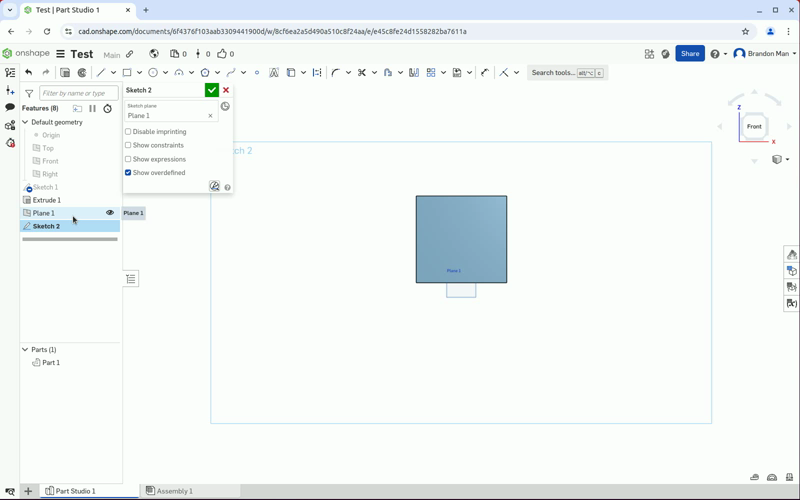
mouse_move(73, 352)
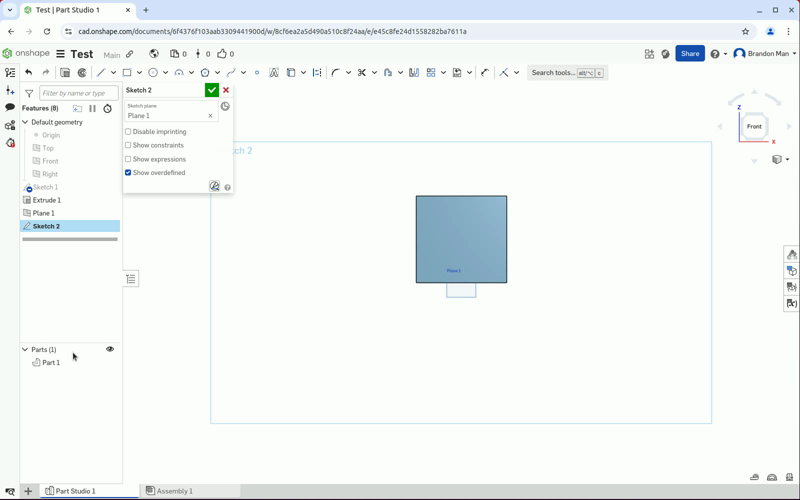
key(y)
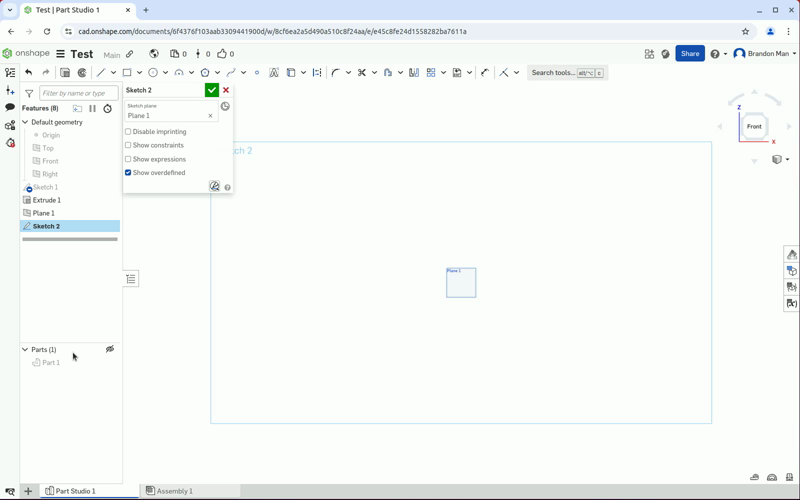
key(l)
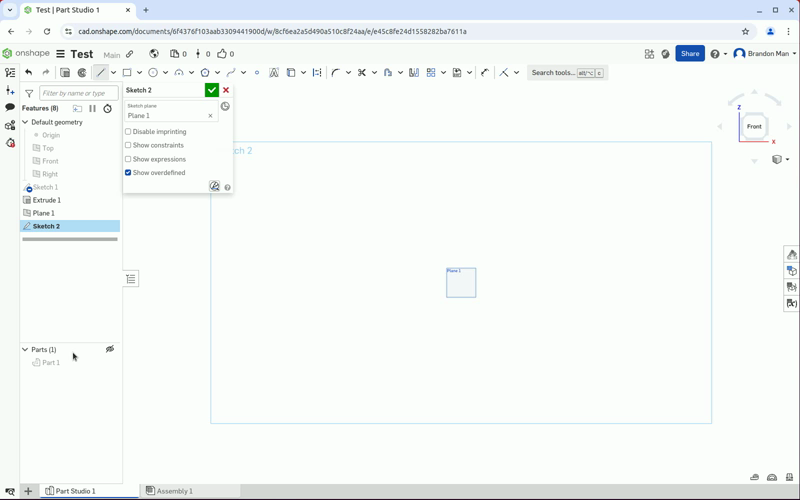
key_down(shift)
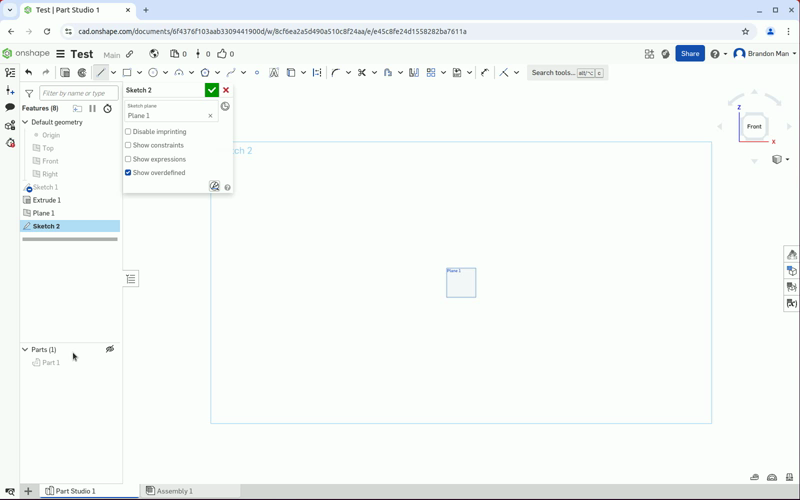
mouse_move(416, 213)
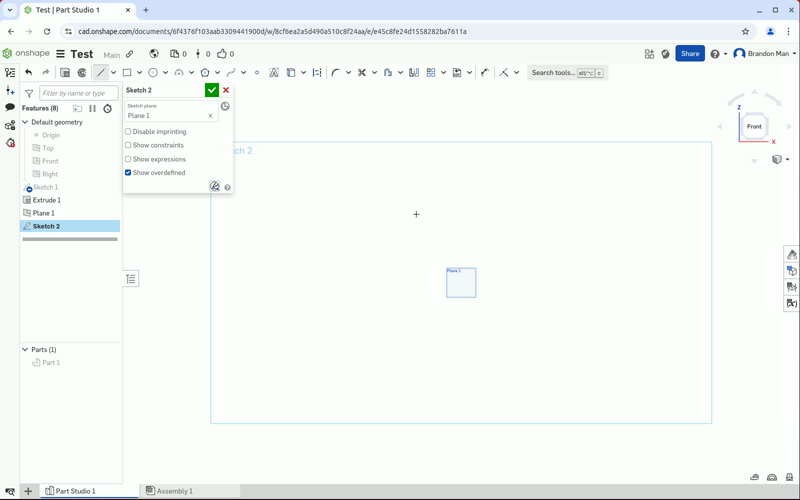
click(416, 213)
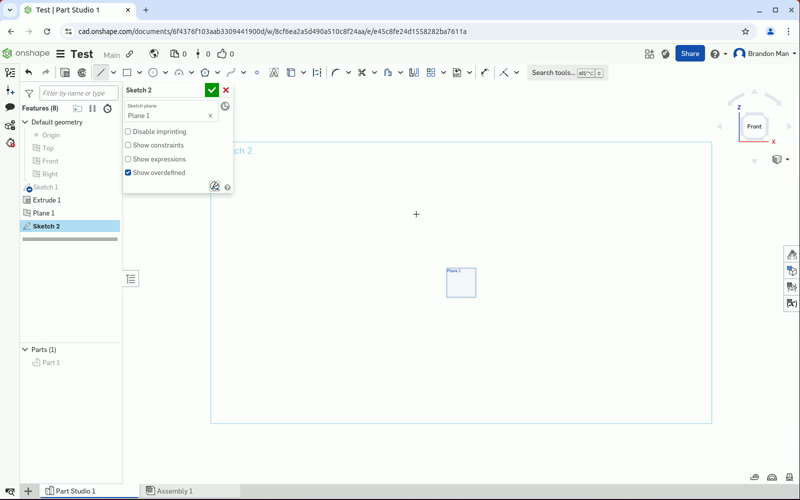
key_up(shift)
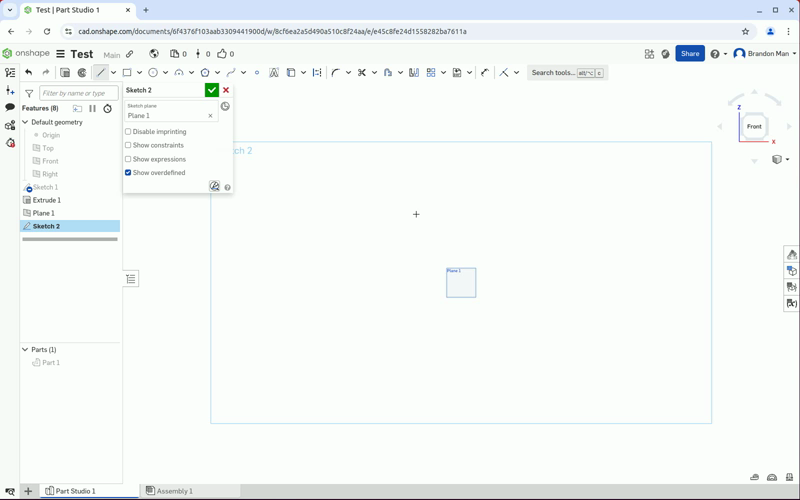
key_down(shift)
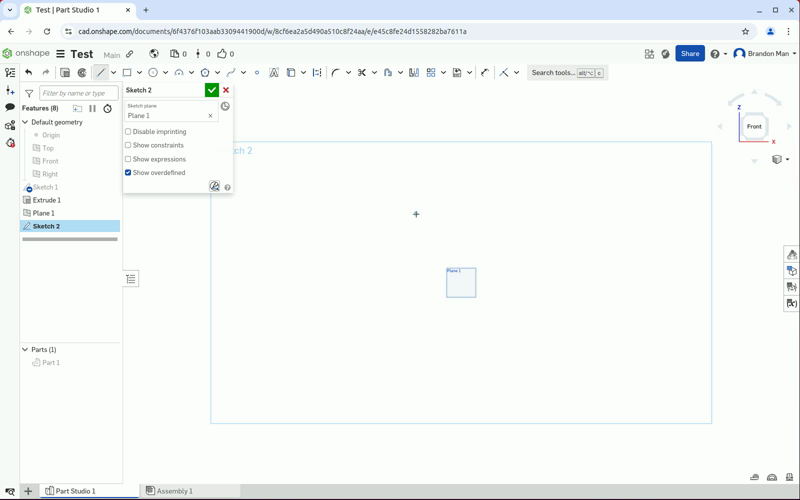
mouse_move(506, 213)
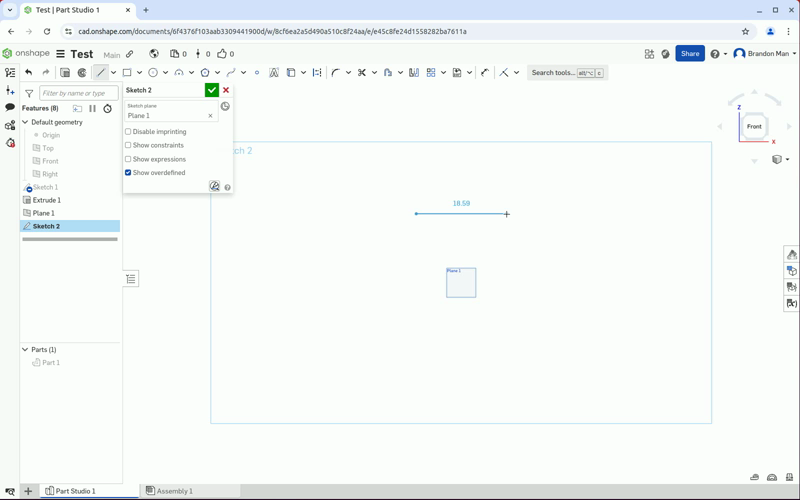
click(506, 213)
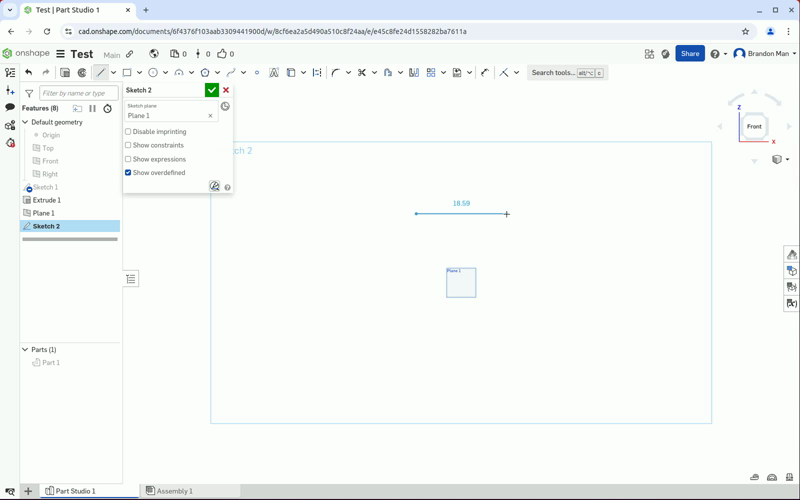
key_up(shift)
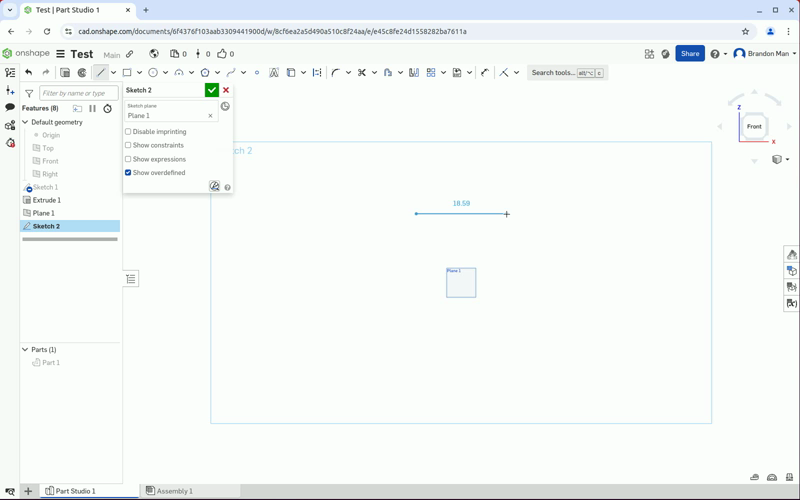
key_down(shift)
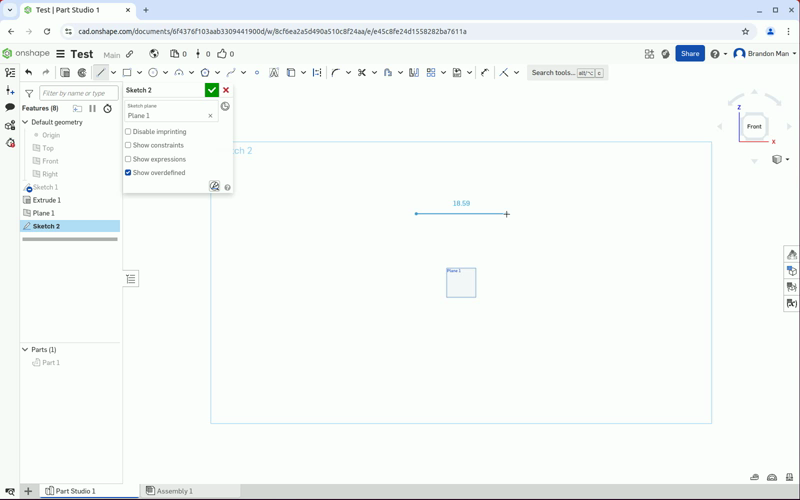
mouse_move(536, 213)
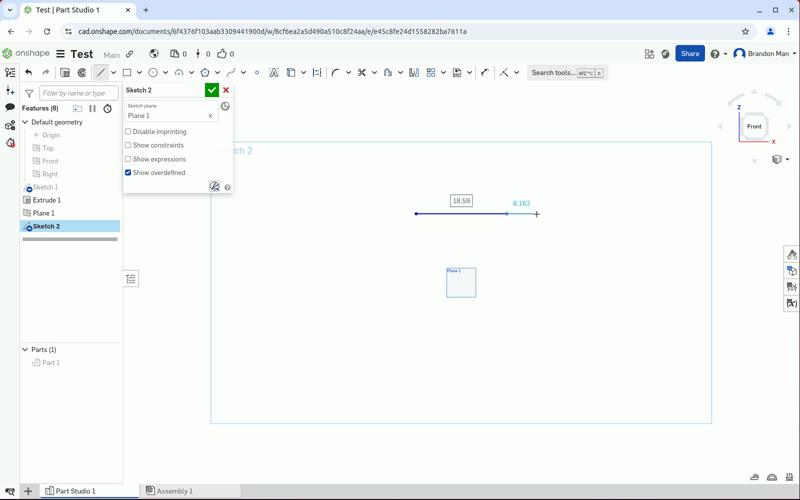
mouse_move(506, 196)
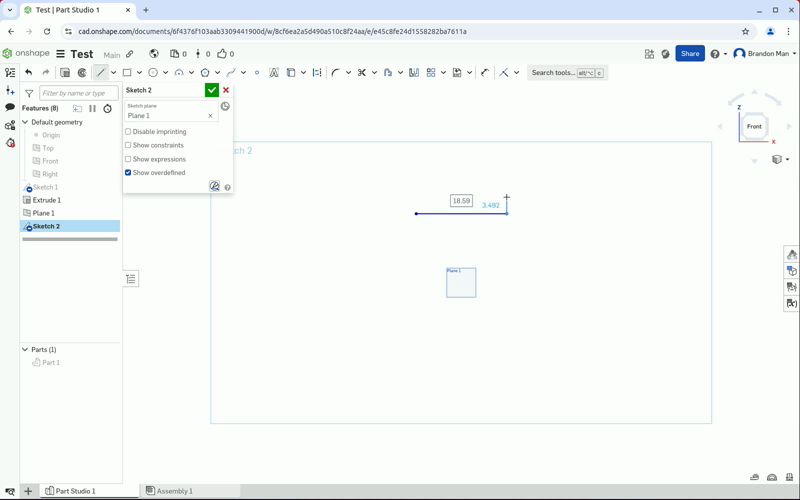
click(506, 196)
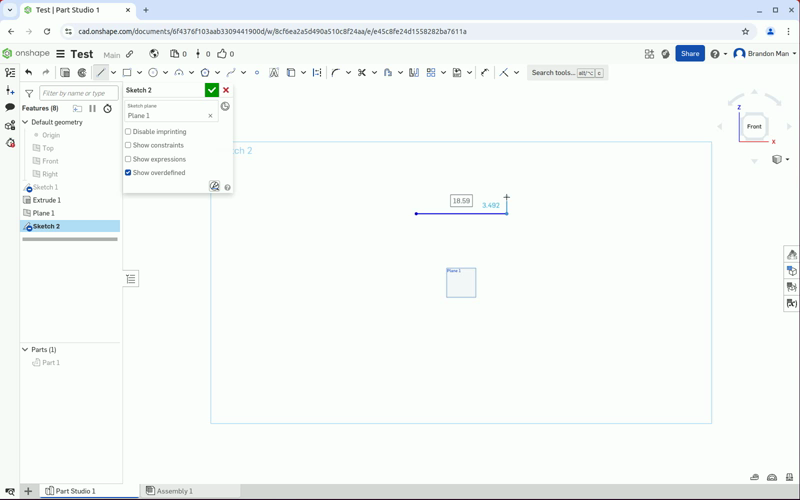
key_up(shift)
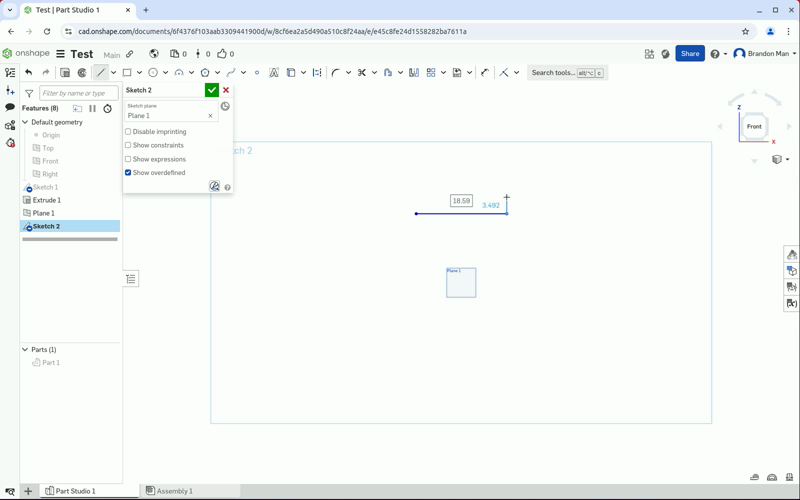
key_down(shift)
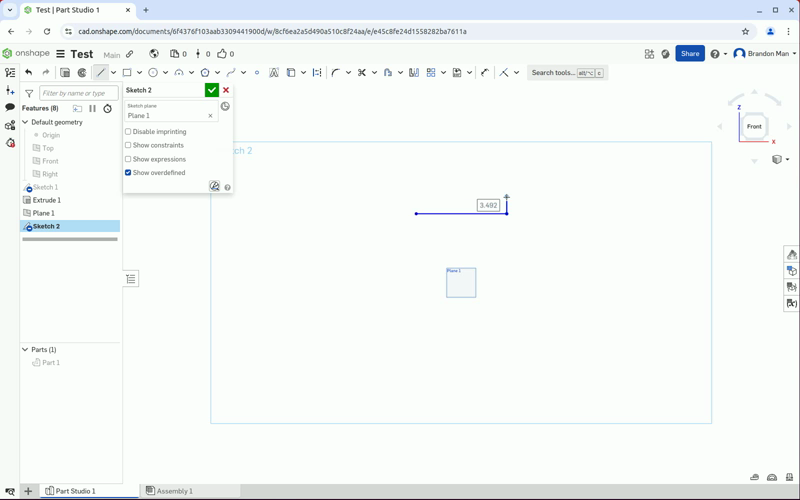
mouse_move(416, 196)
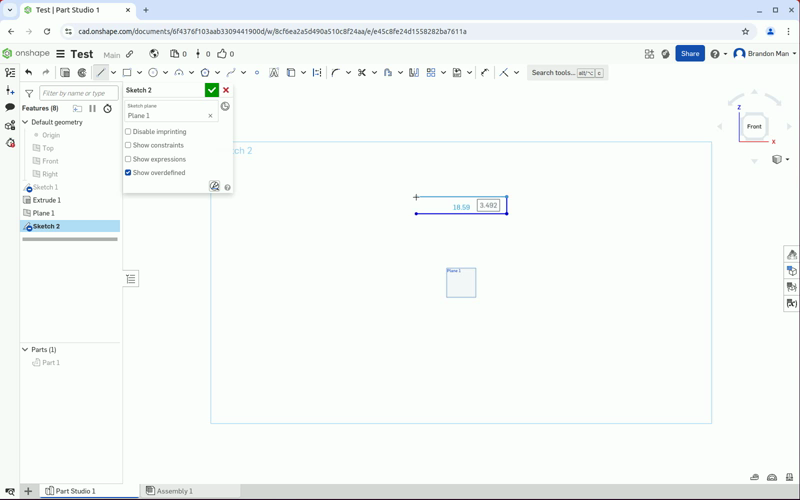
click(416, 196)
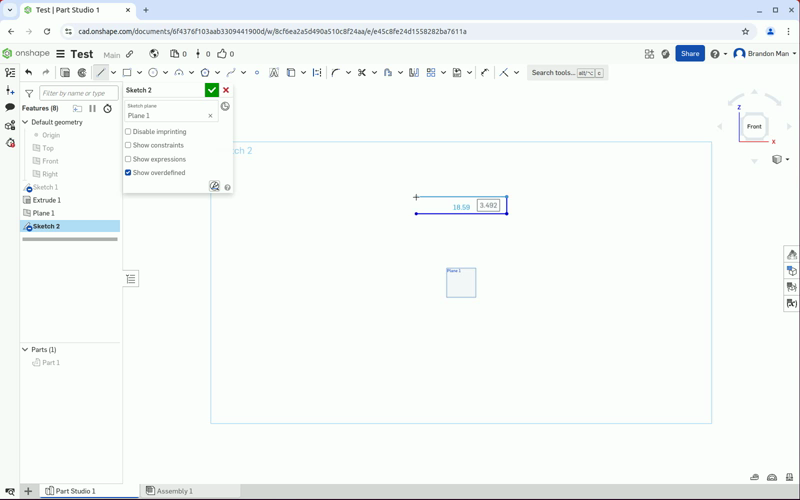
key_up(shift)
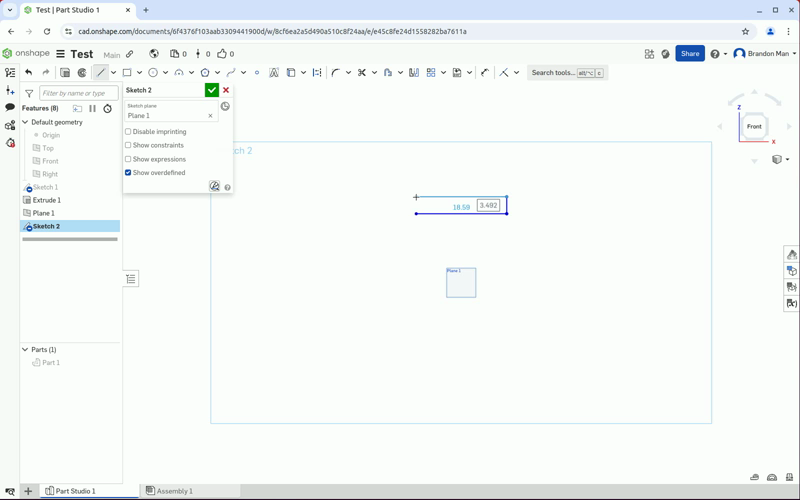
mouse_move(446, 196)
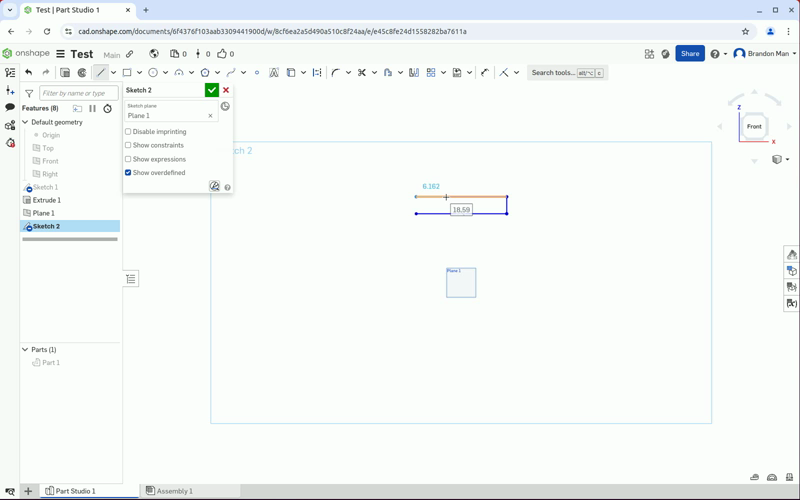
key_down(shift)
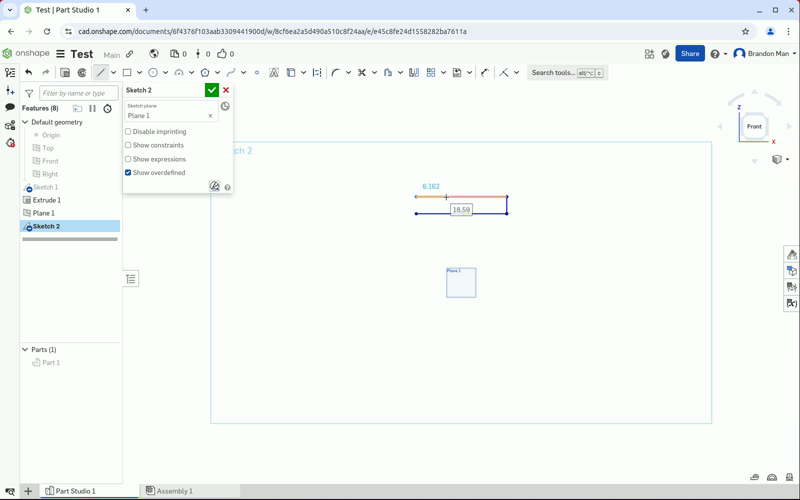
mouse_move(416, 213)
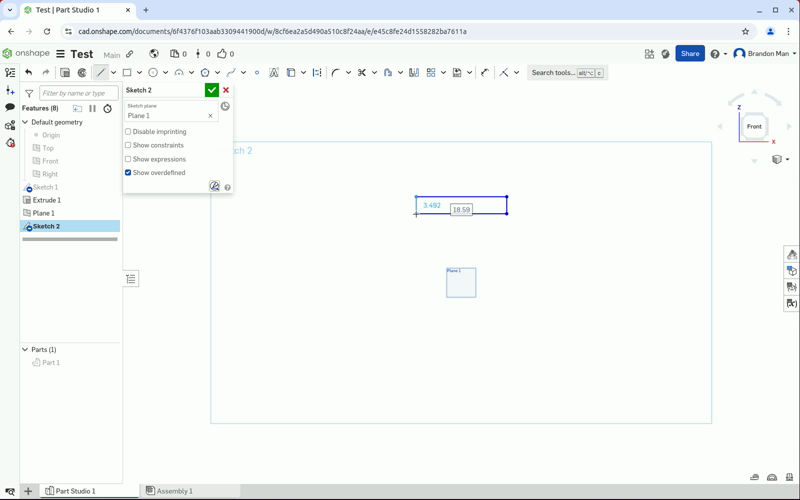
key_up(shift)
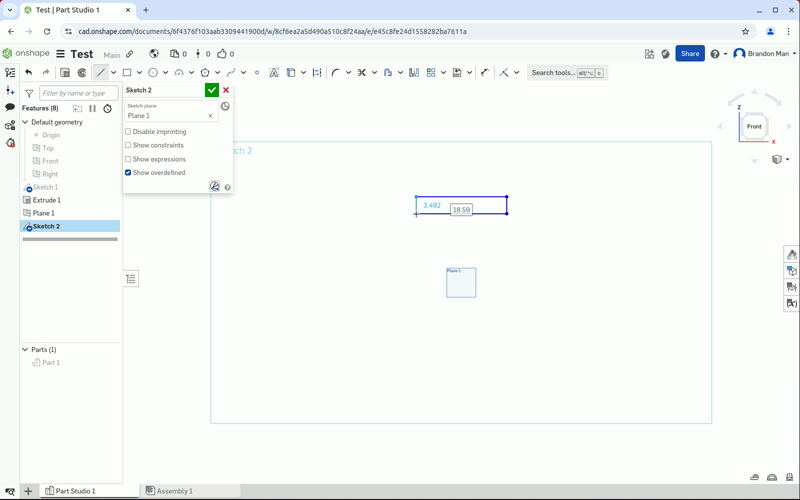
click(416, 213)
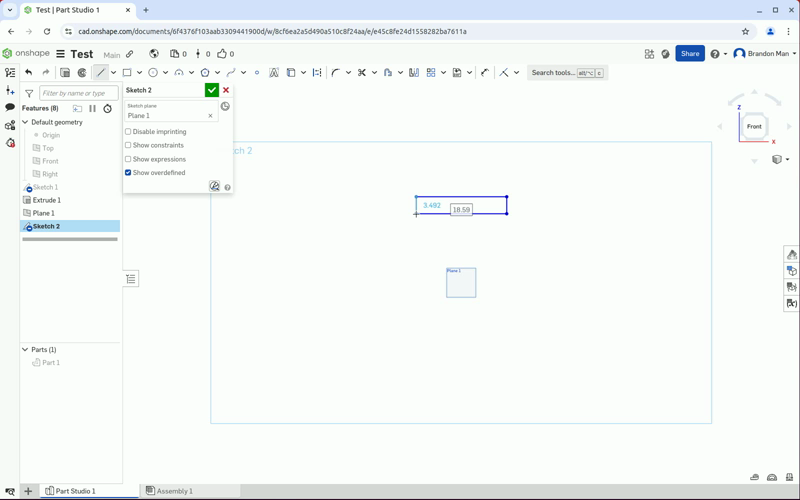
key(esc)
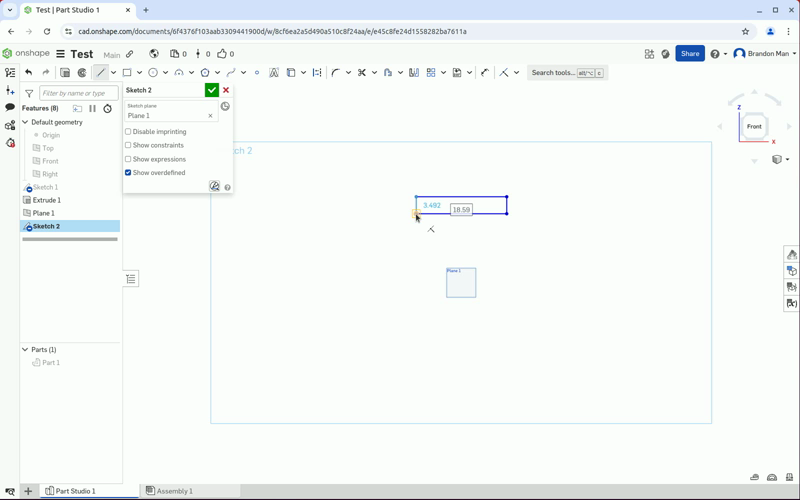
mouse_move(462, 208)
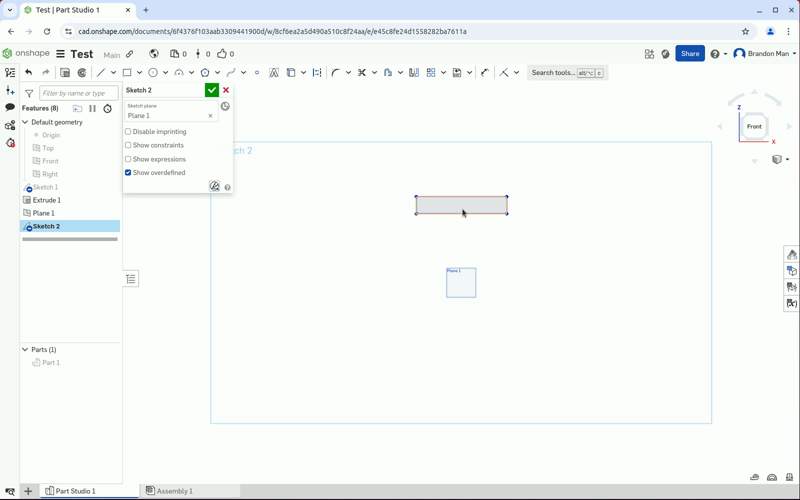
scroll(6)
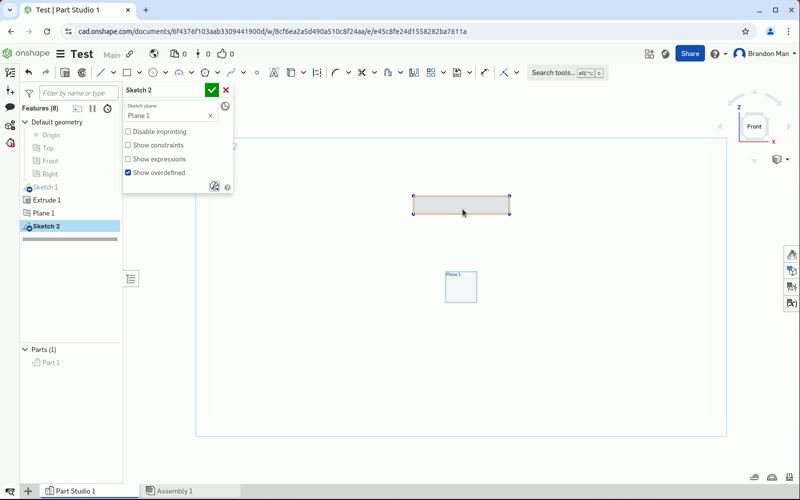
scroll(6)
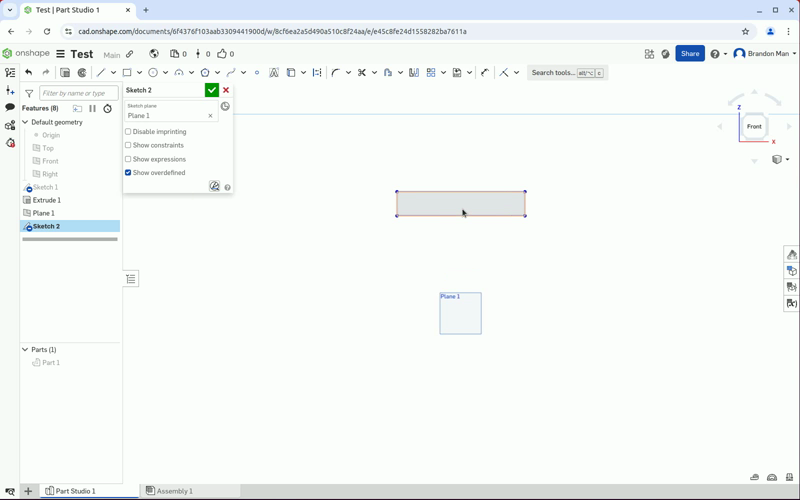
scroll(6)
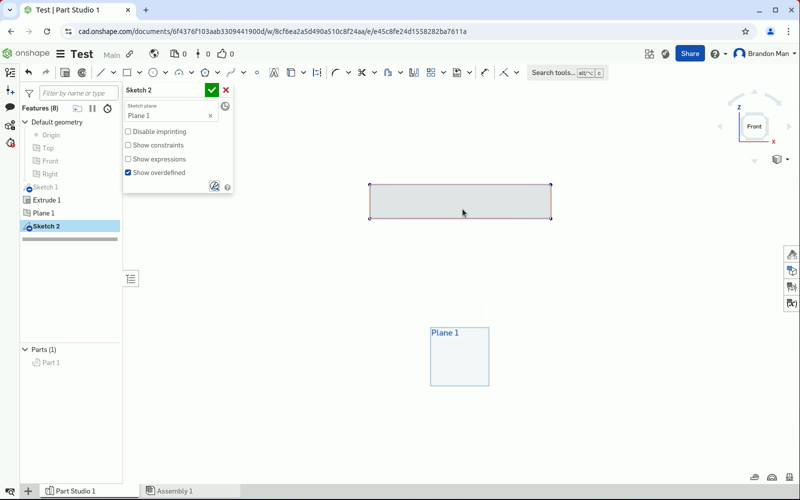
scroll(6)
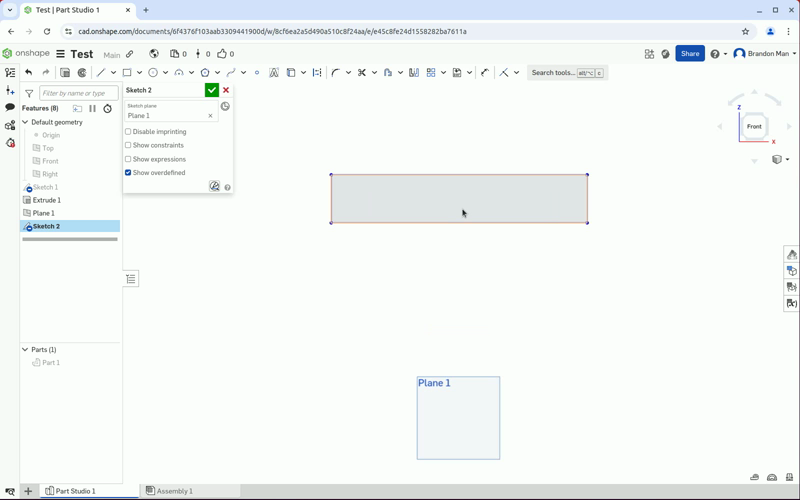
scroll(6)
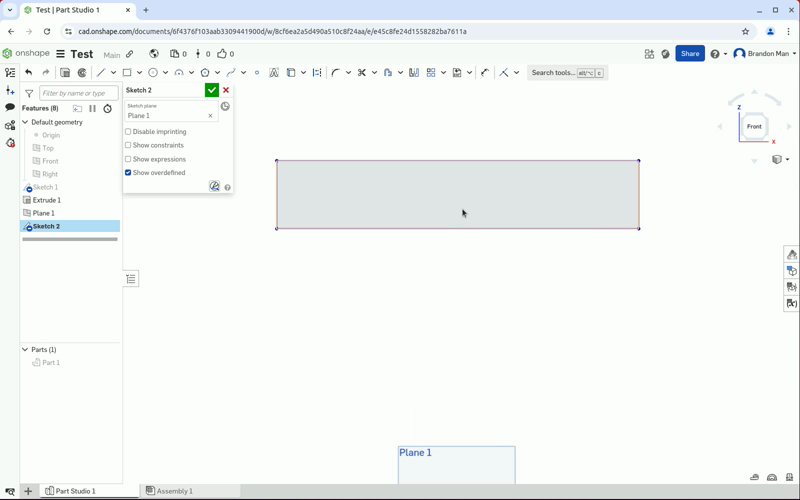
scroll(6)
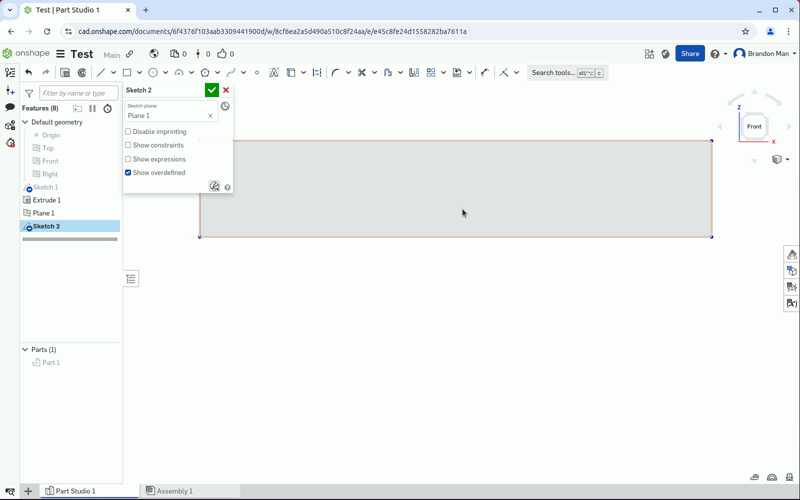
scroll(6)
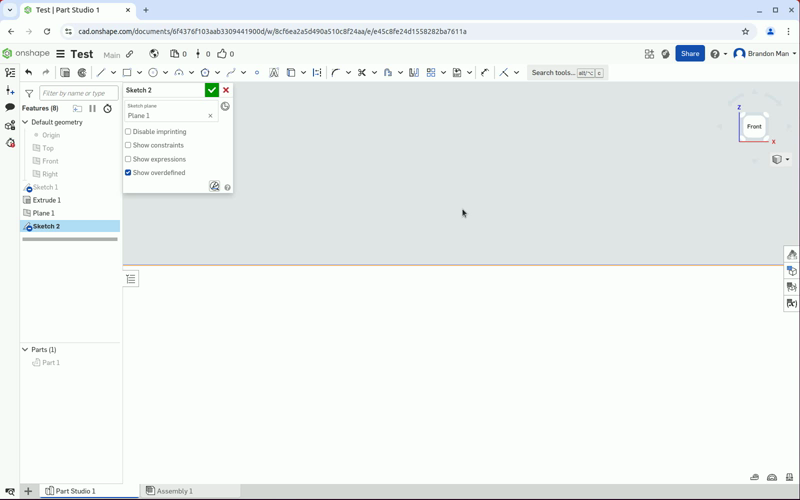
click(462, 208)
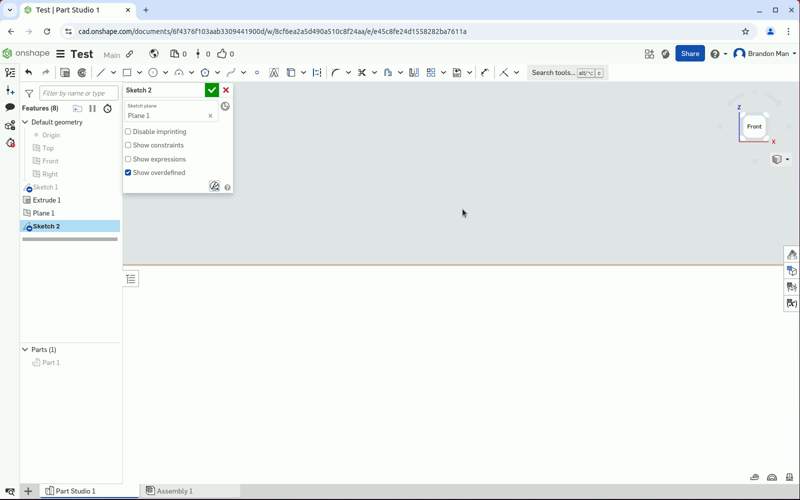
scroll(-6)
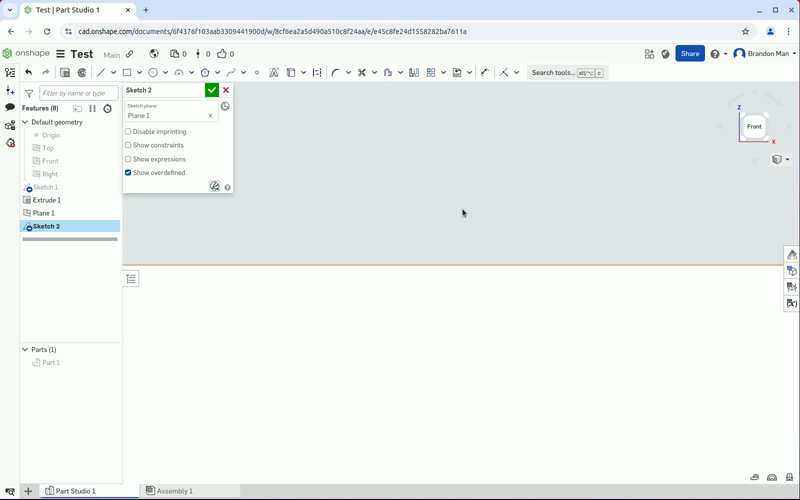
scroll(-6)
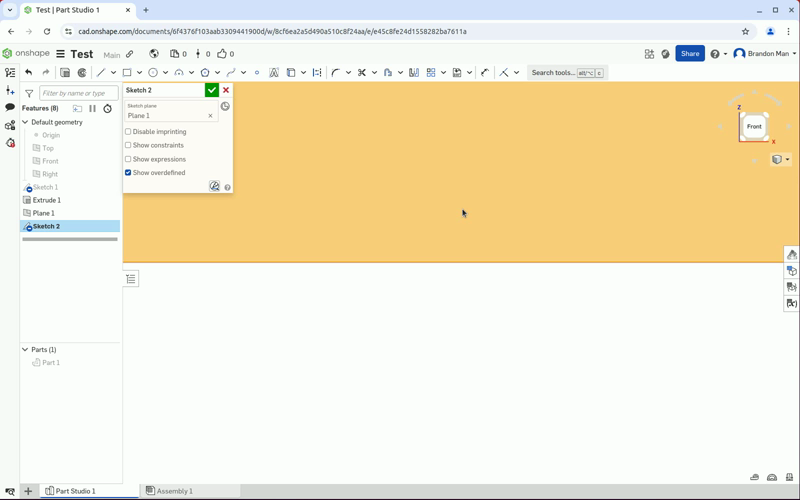
scroll(-6)
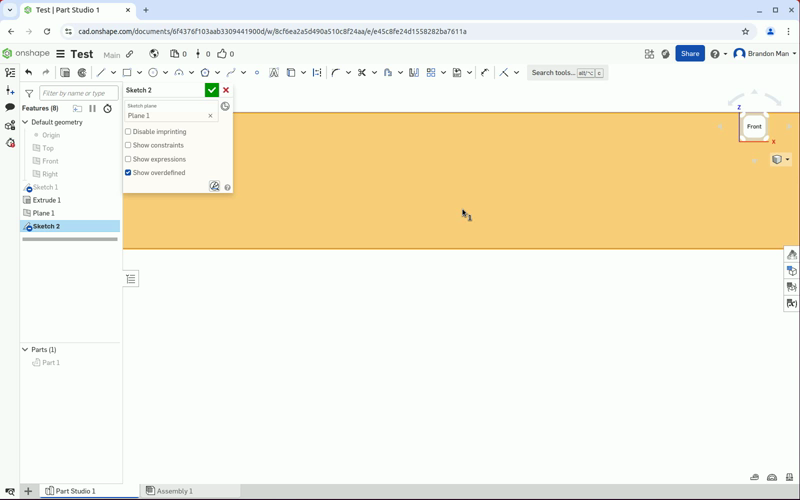
scroll(-6)
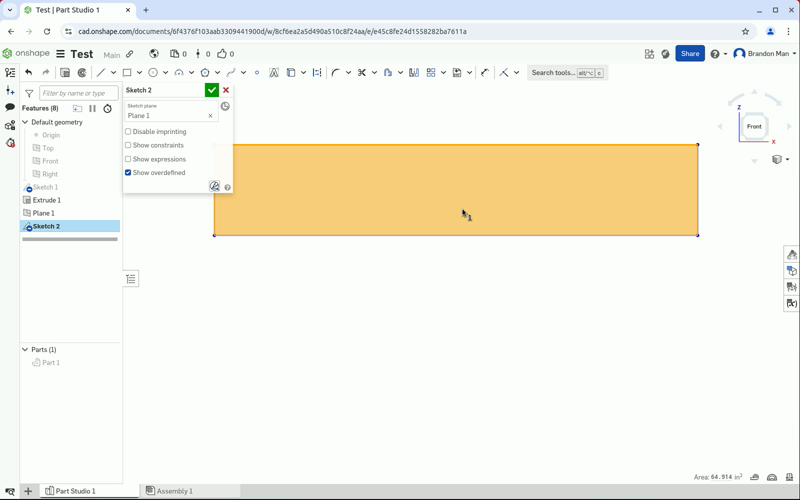
scroll(-6)
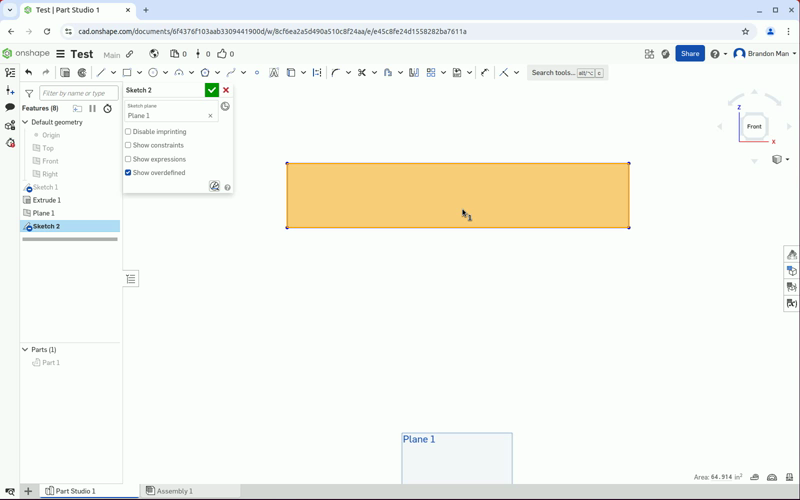
scroll(-6)
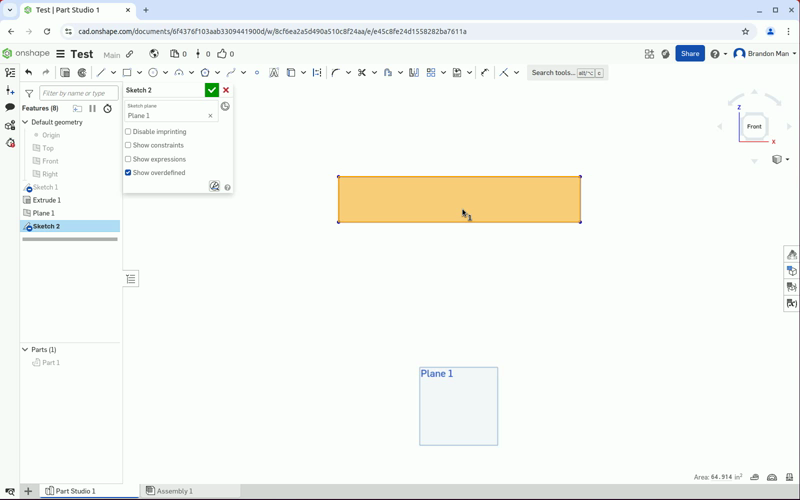
scroll(-6)
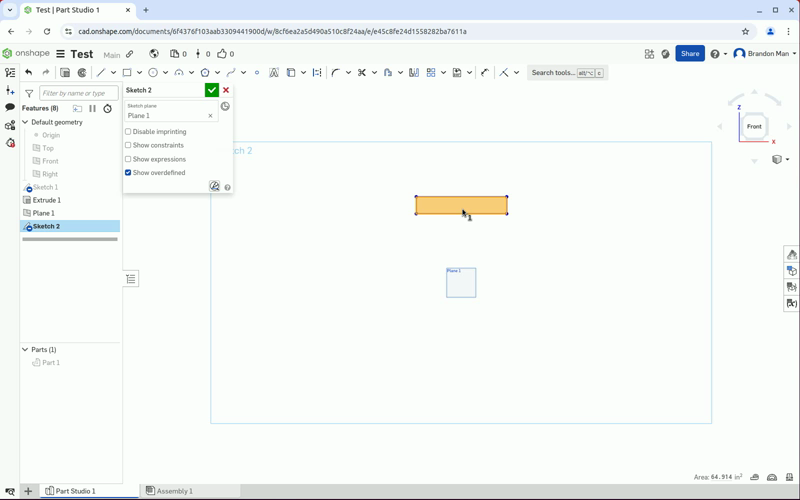
mouse_move(73, 352)
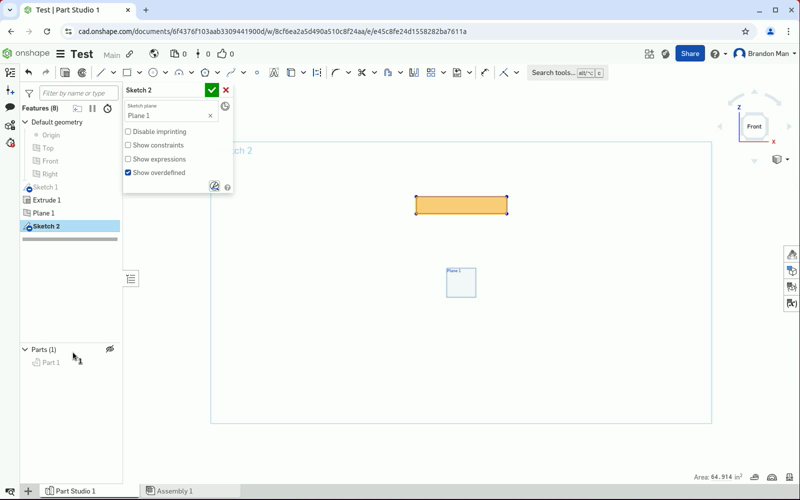
key(shift+y)
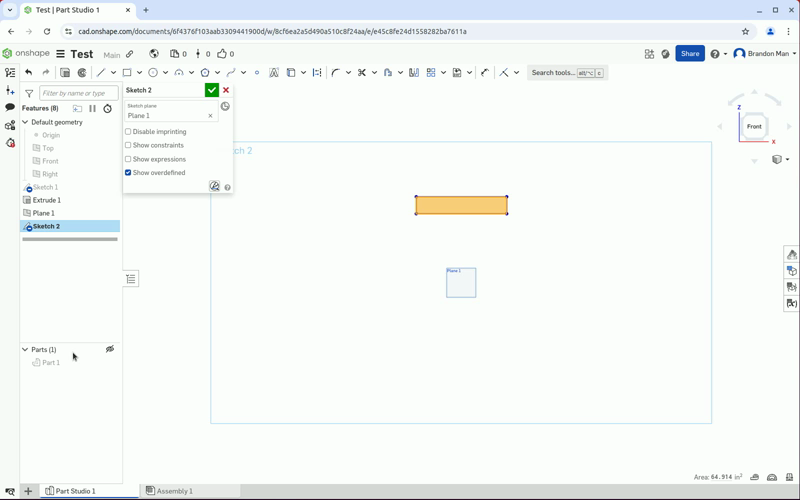
key(shift+e)
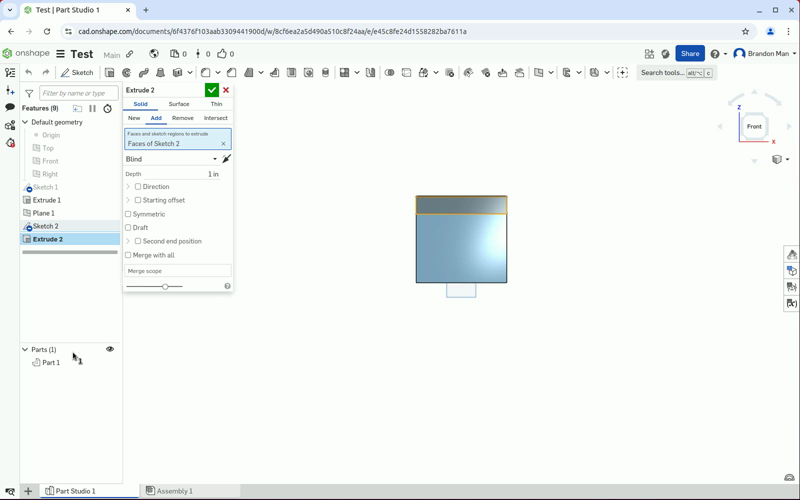
mouse_move(143, 106)
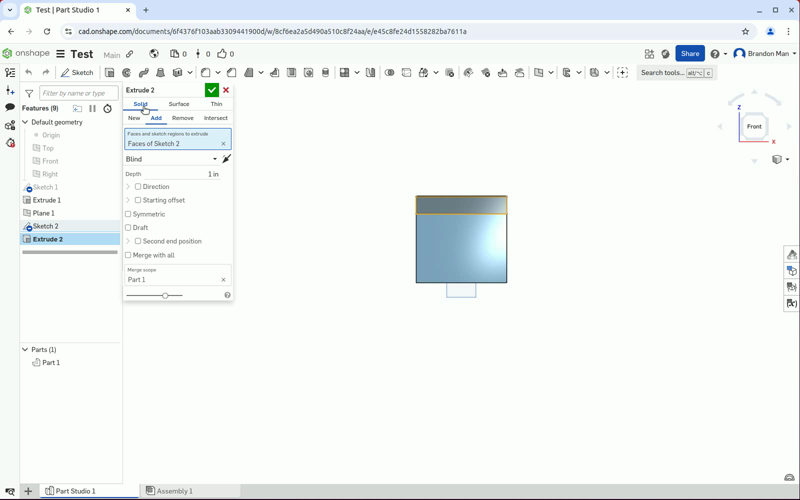
click(143, 106)
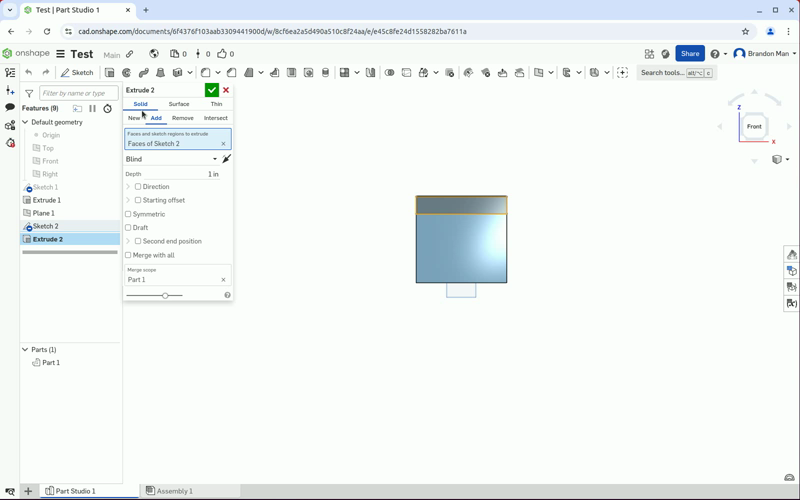
mouse_move(137, 120)
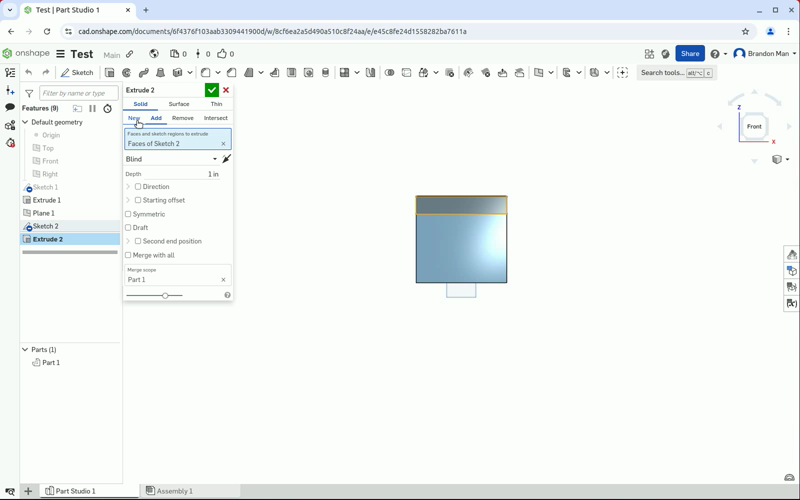
click(137, 120)
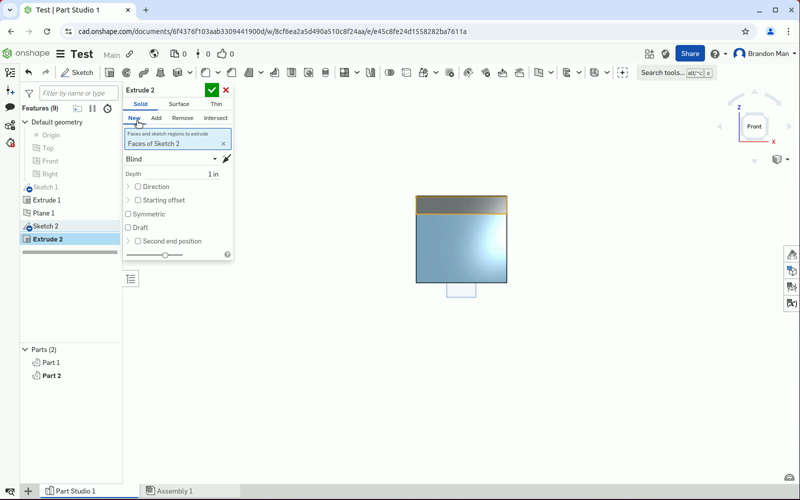
key(tab, 4)
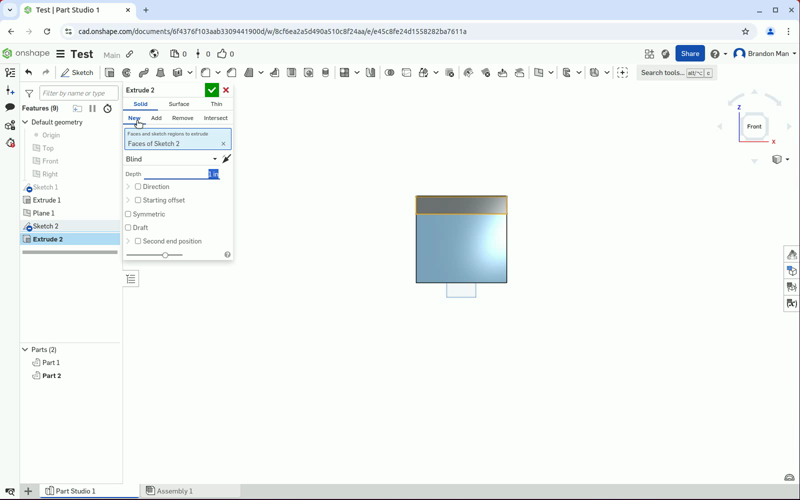
text(17.813)
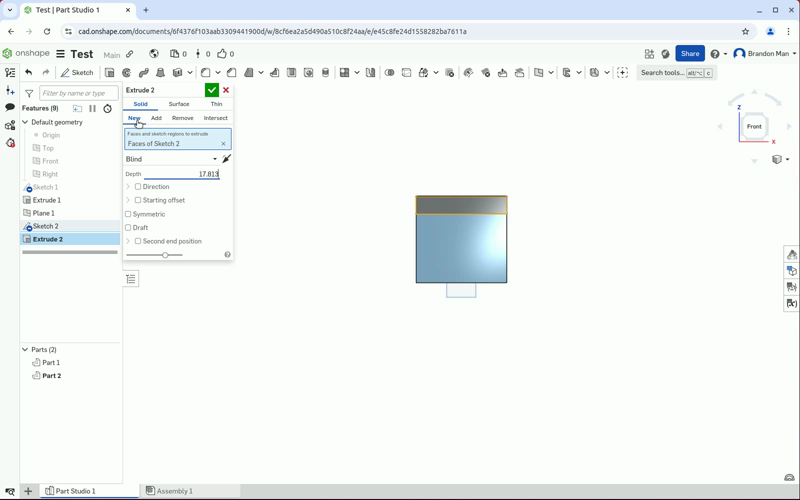
key(enter)
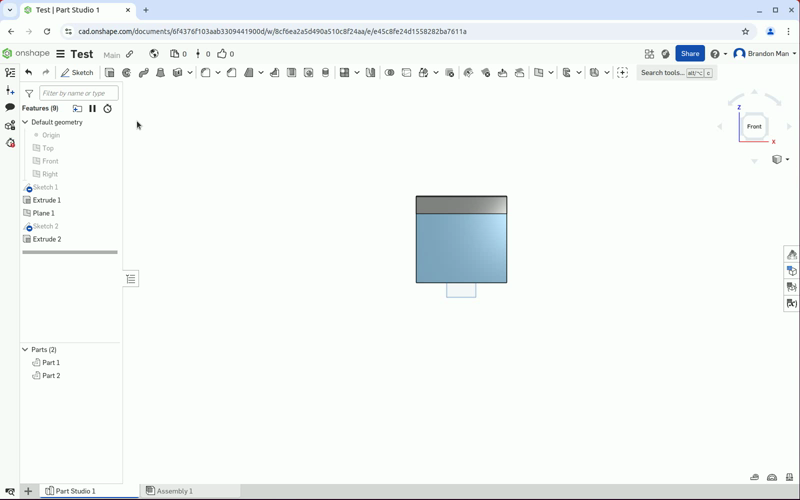
key(shift+h)
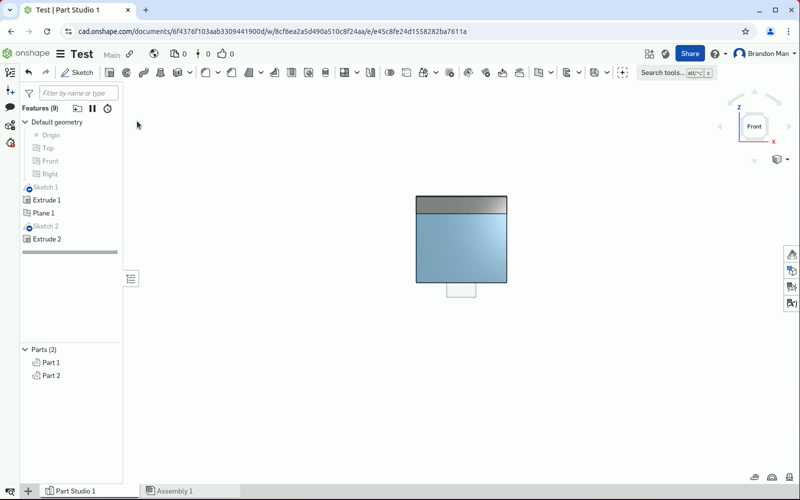
key(shift+h)
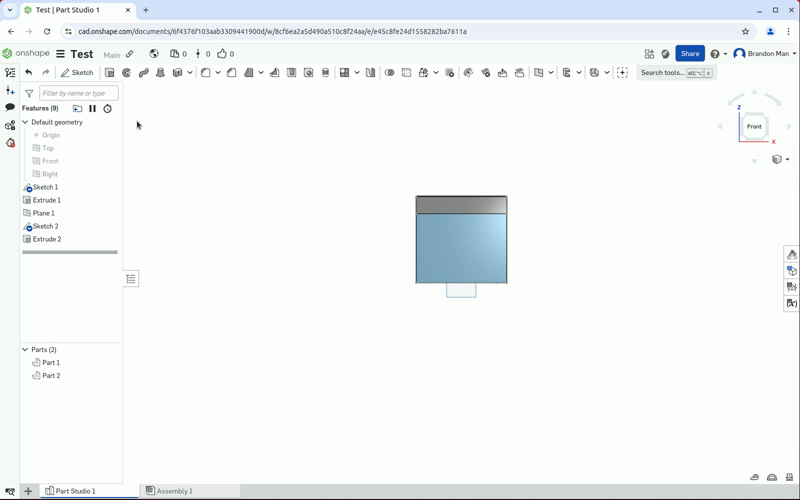
key(shift+7)
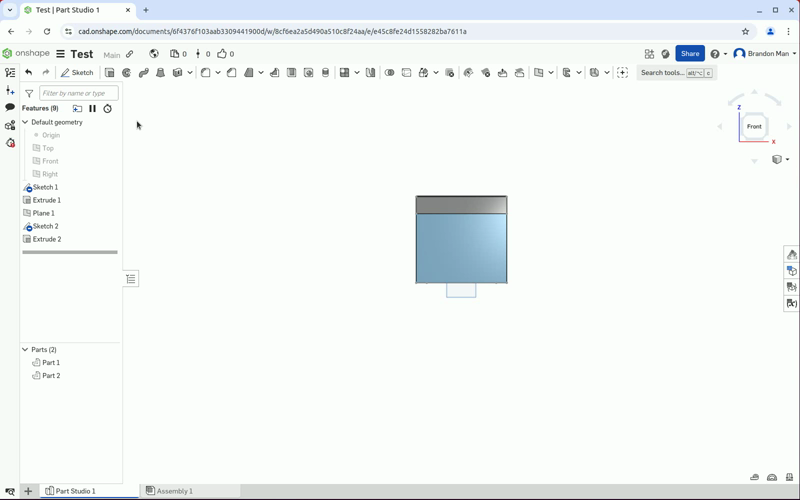
key(left, 2)
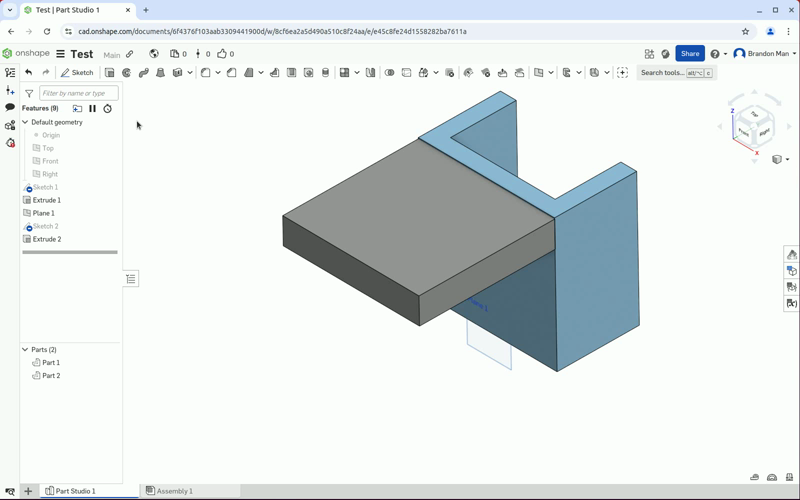
key(down, 2)
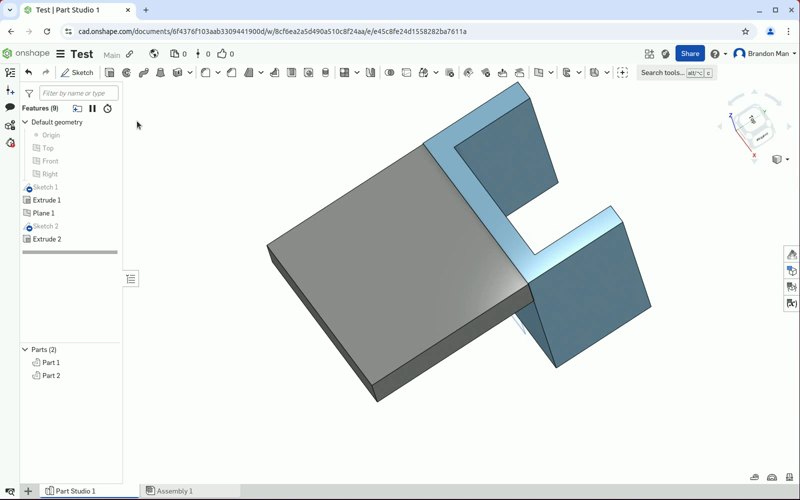
key(up, 2)
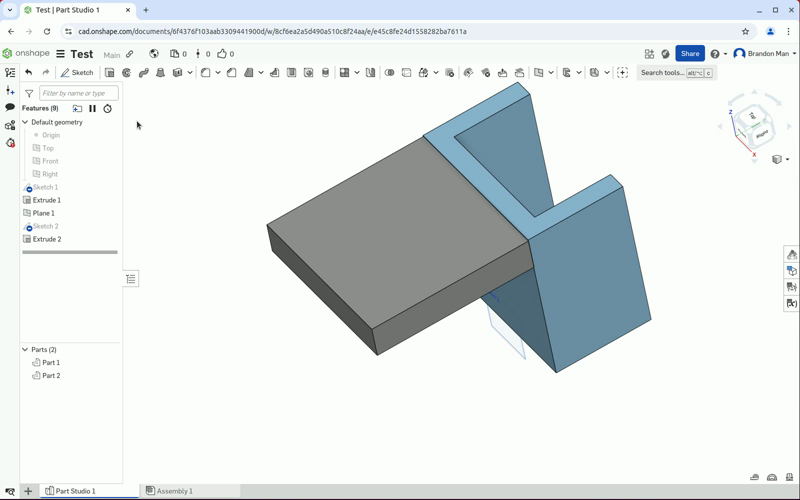
key(right, 2)
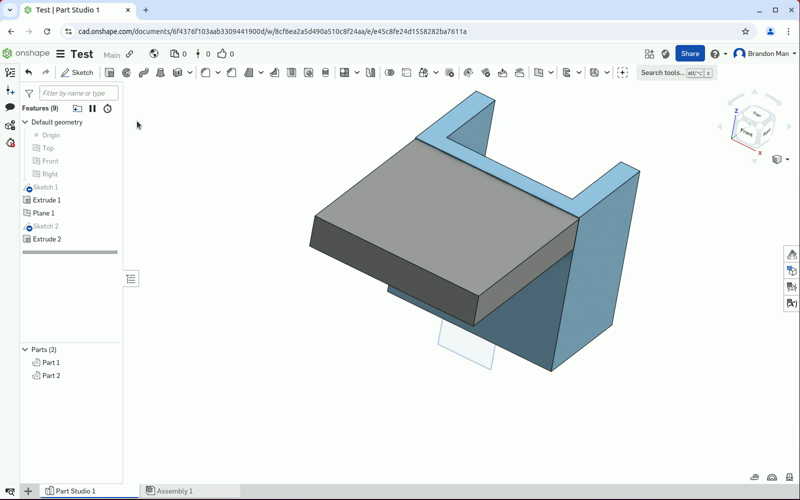
mouse_move(73, 189)
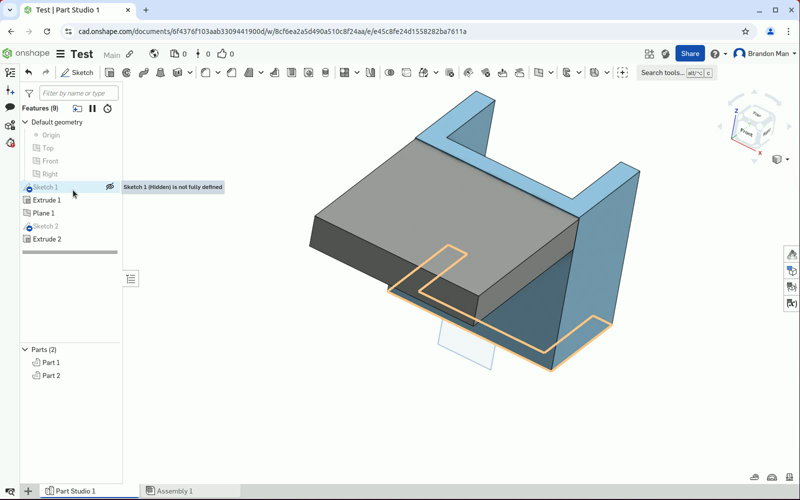
click(73, 189)